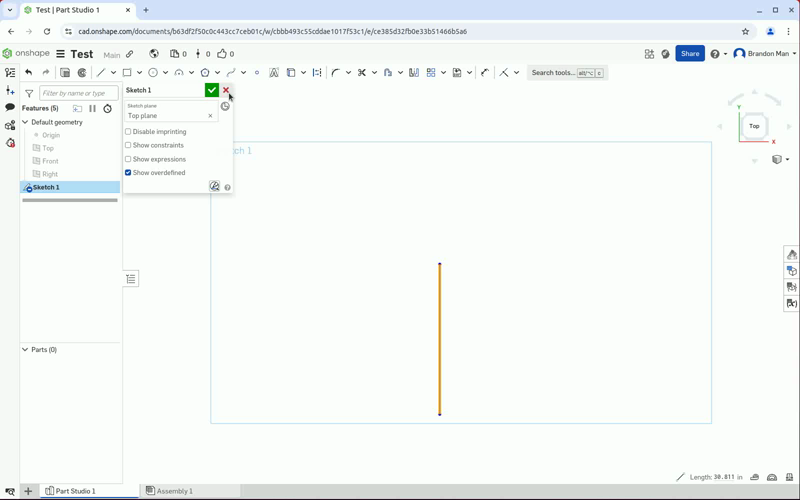
key(shift+h)
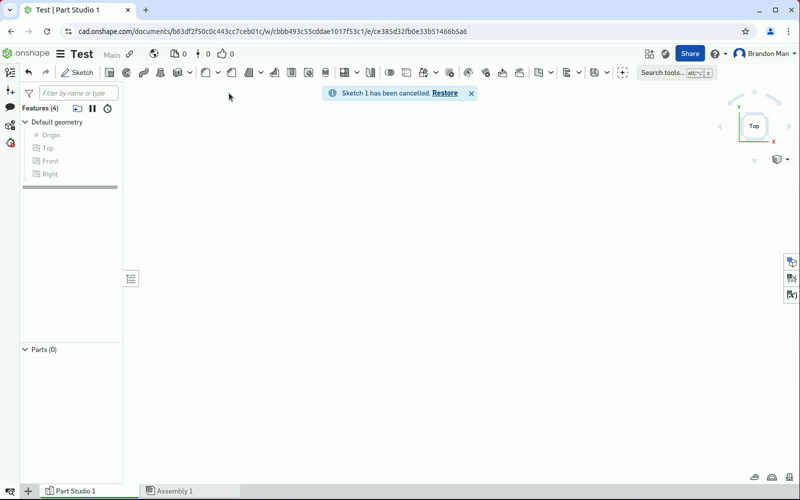
mouse_move(73, 352)
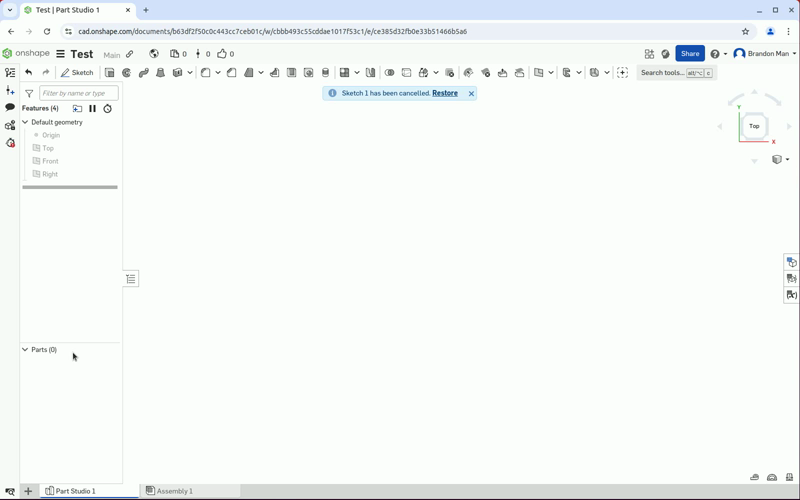
key(y)
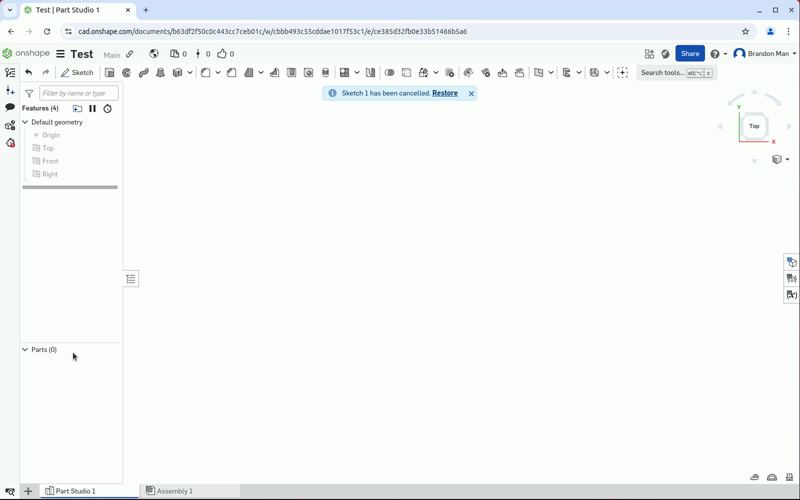
key(shift+p)
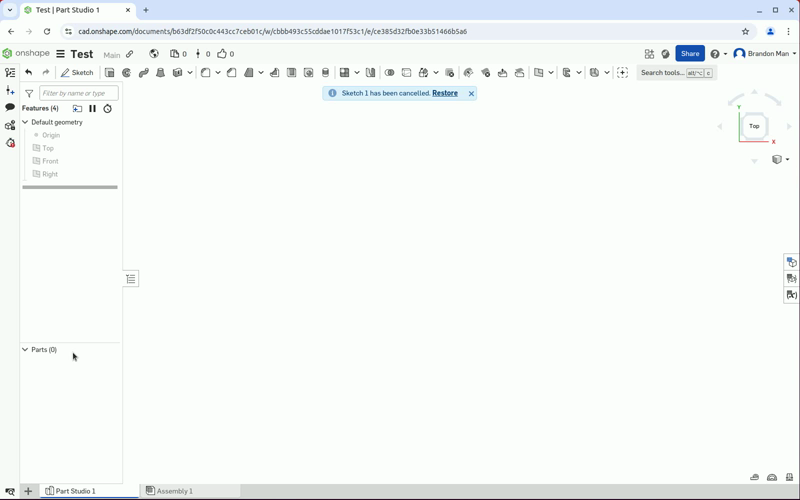
key(space)
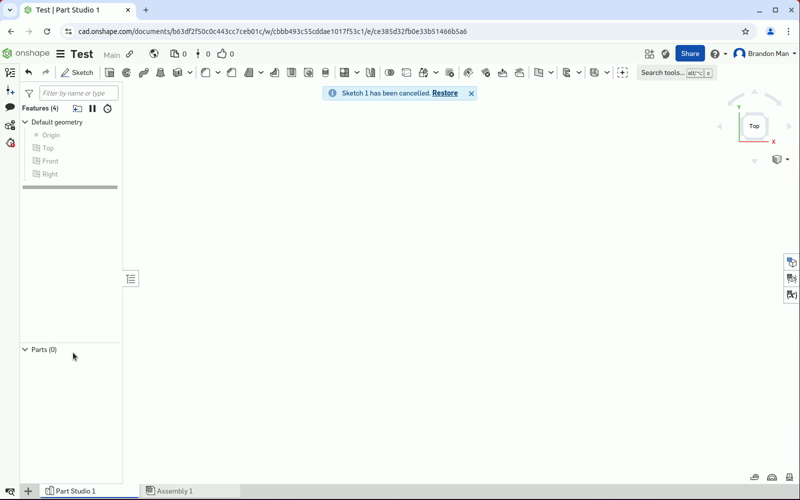
key_down(shift)
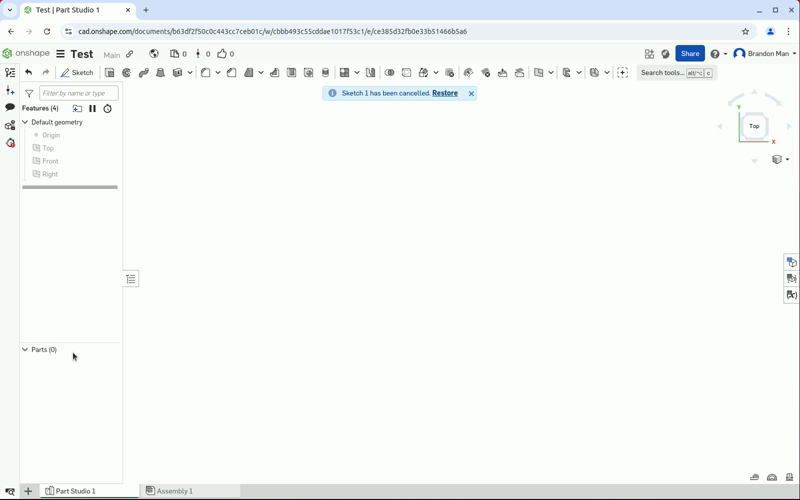
key(up)
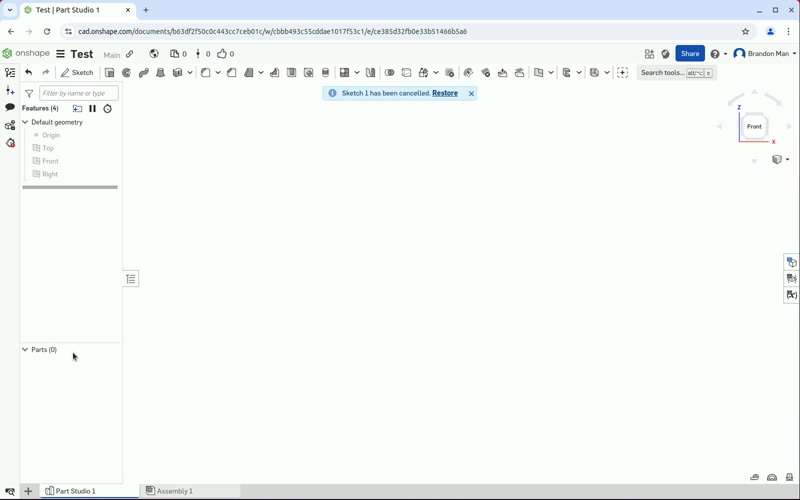
key_up(shift)
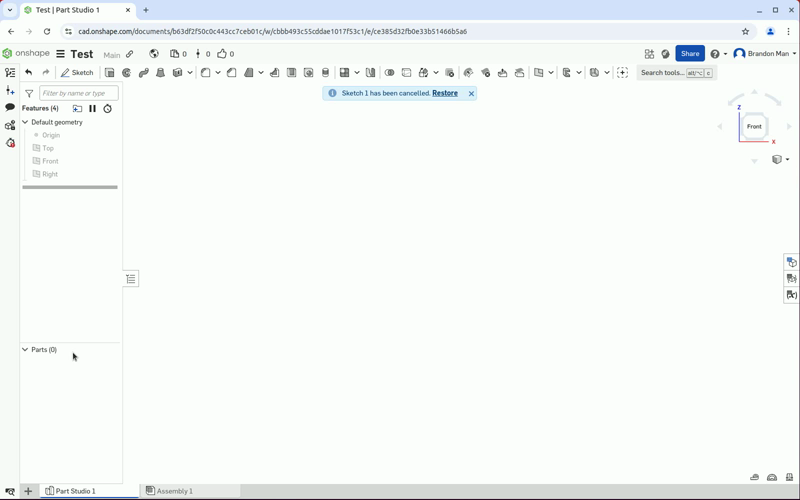
mouse_move(73, 352)
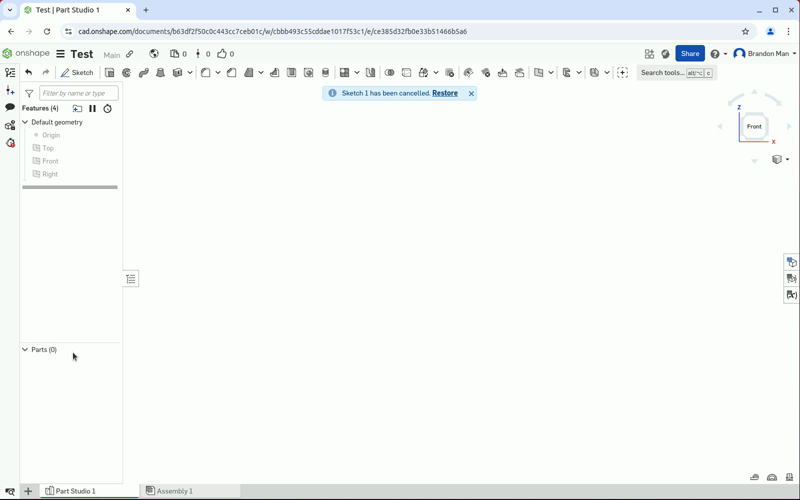
key(shift+y)
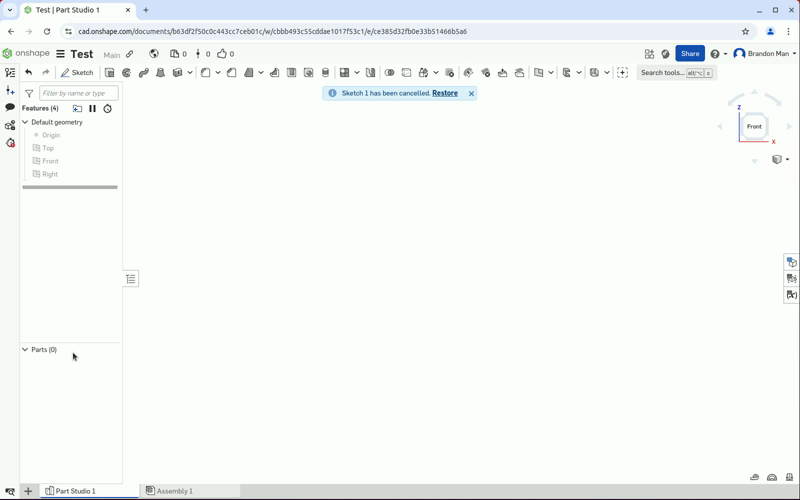
key(shift+s)
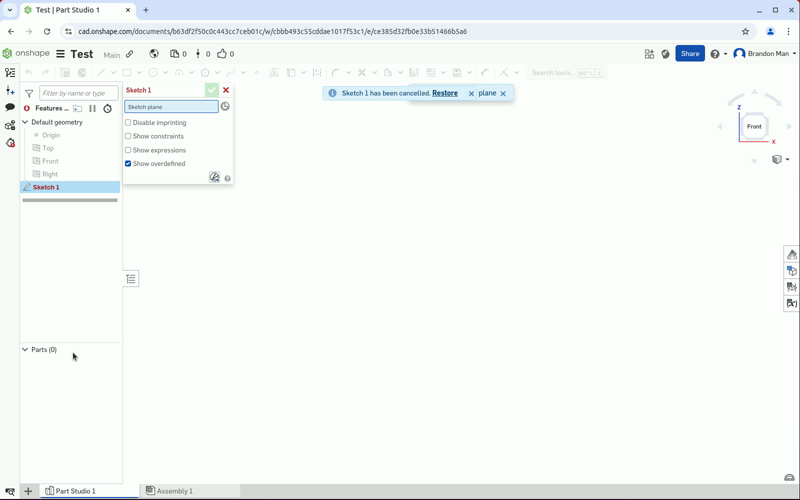
mouse_move(73, 163)
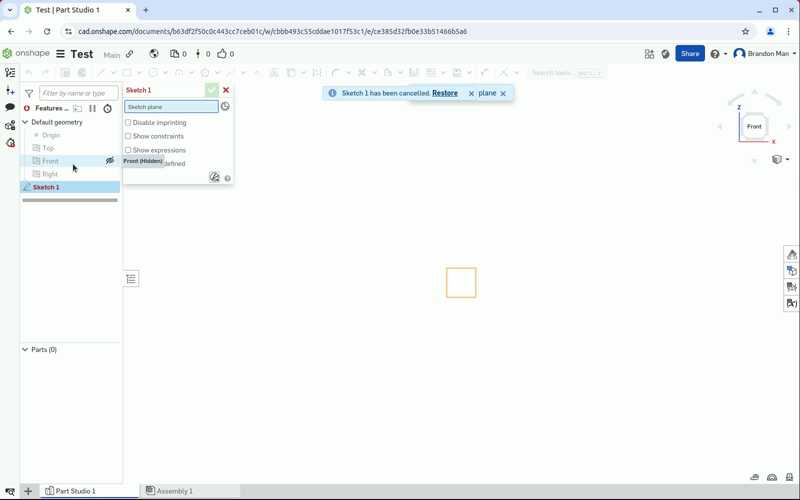
click(73, 163)
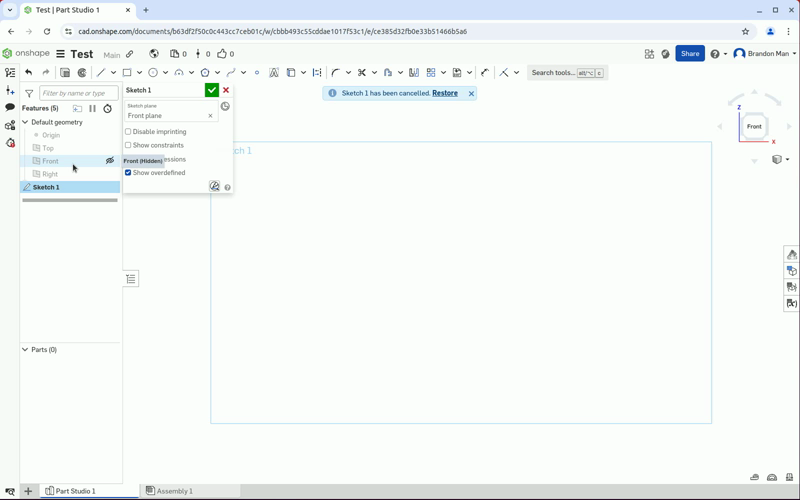
mouse_move(73, 352)
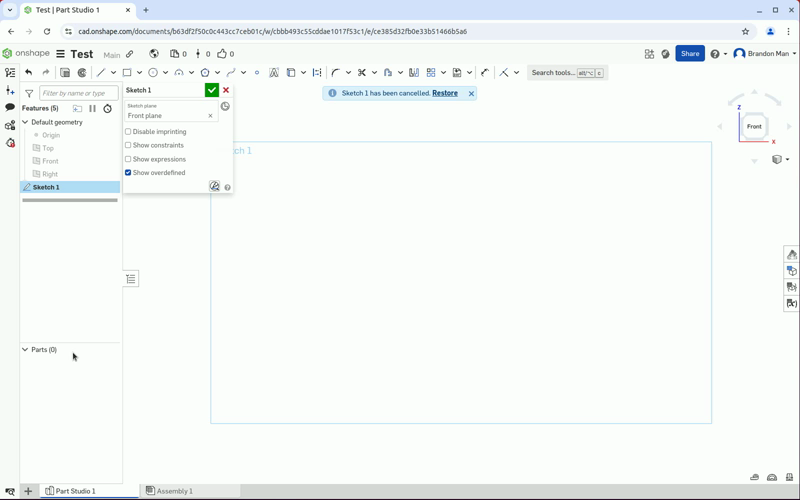
key(y)
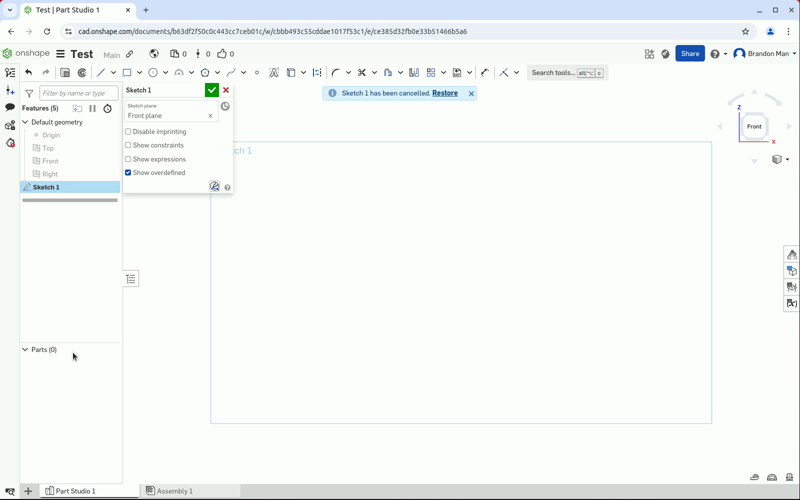
key(l)
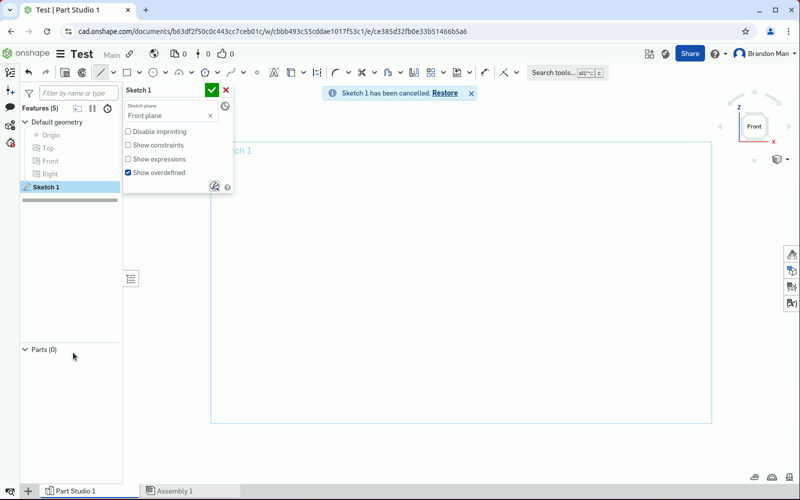
key_down(shift)
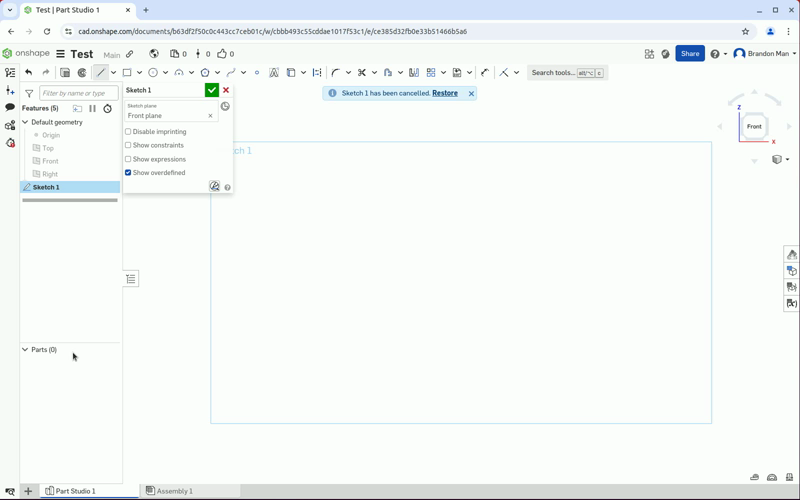
mouse_move(460, 282)
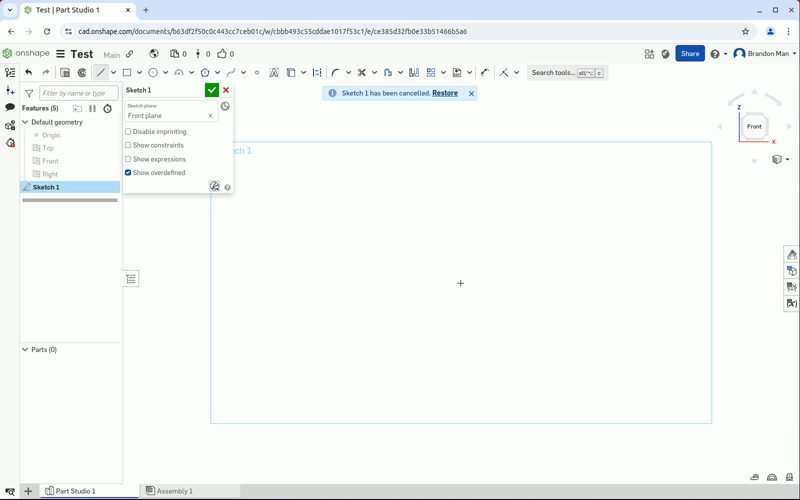
click(460, 282)
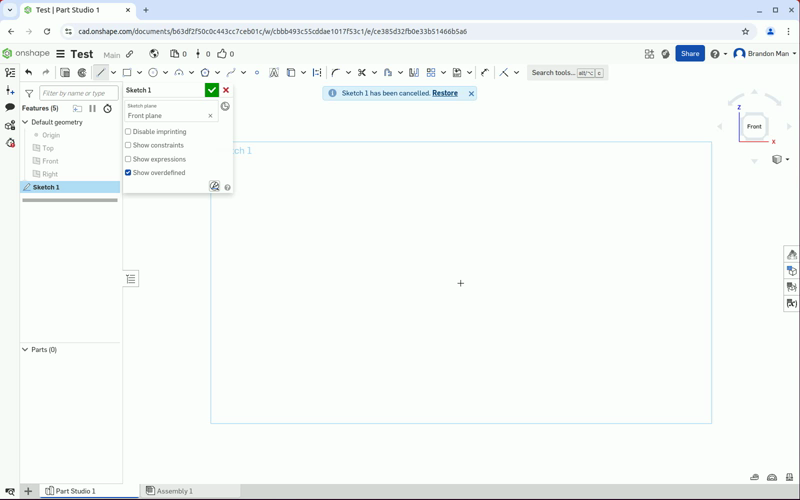
key_up(shift)
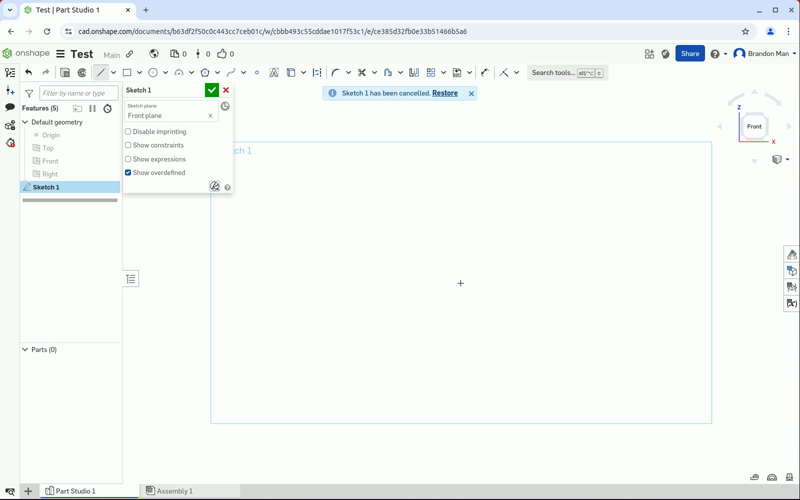
key_down(shift)
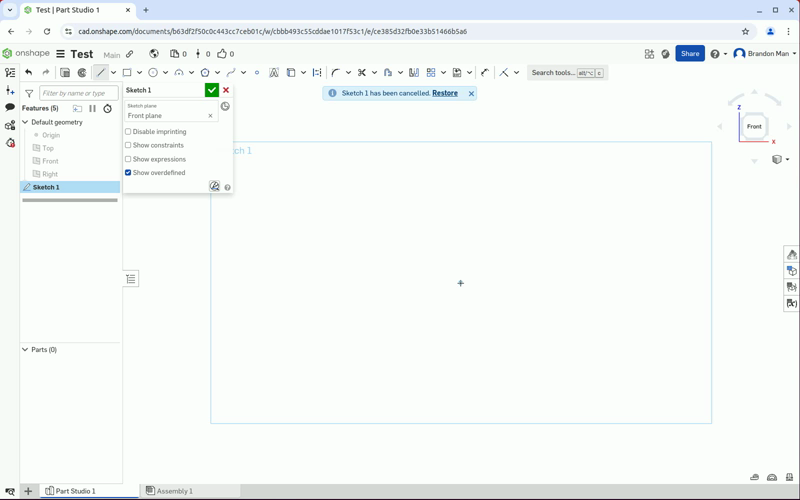
mouse_move(546, 282)
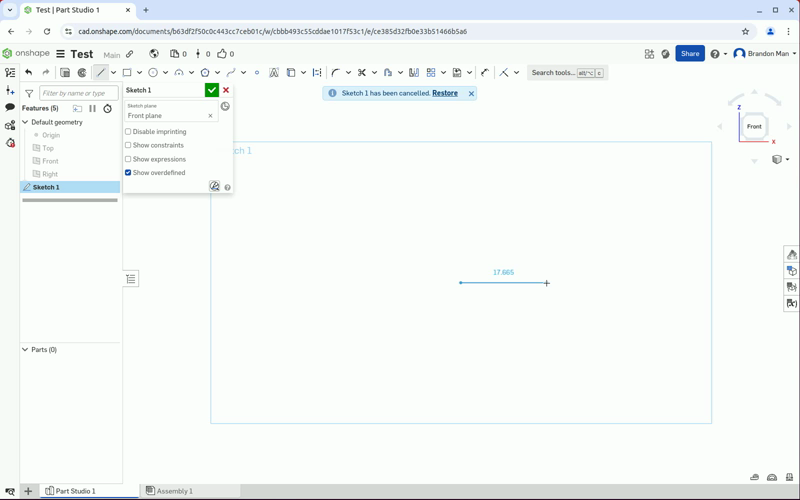
click(546, 282)
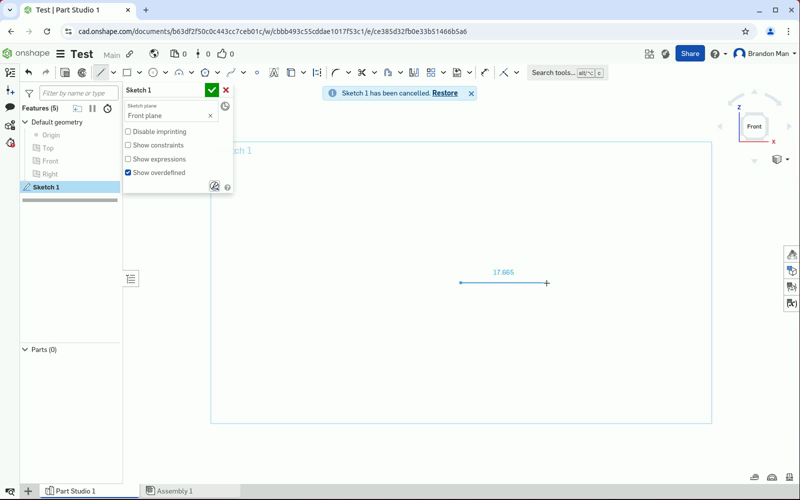
key_up(shift)
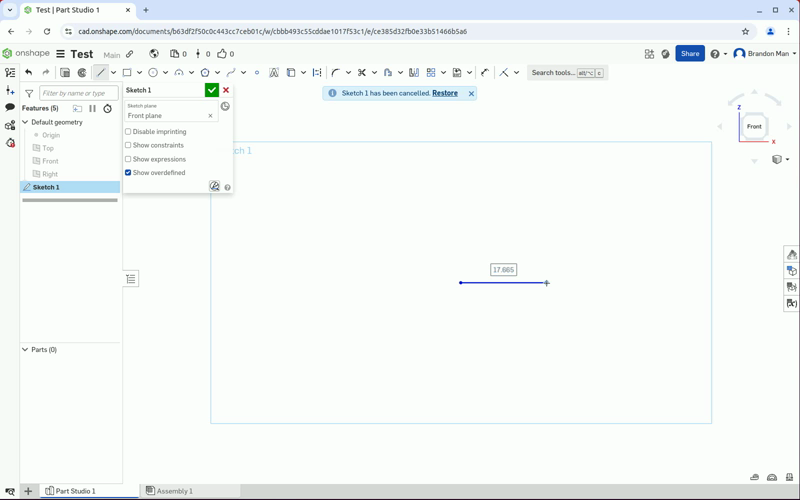
key_down(shift)
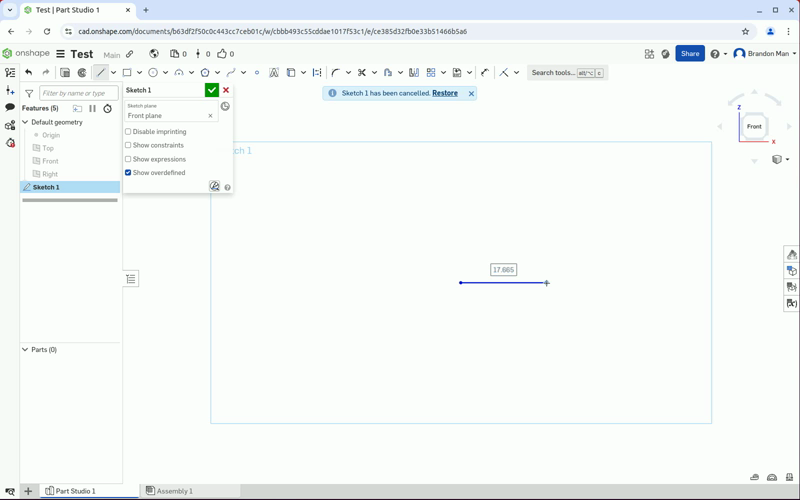
mouse_move(576, 282)
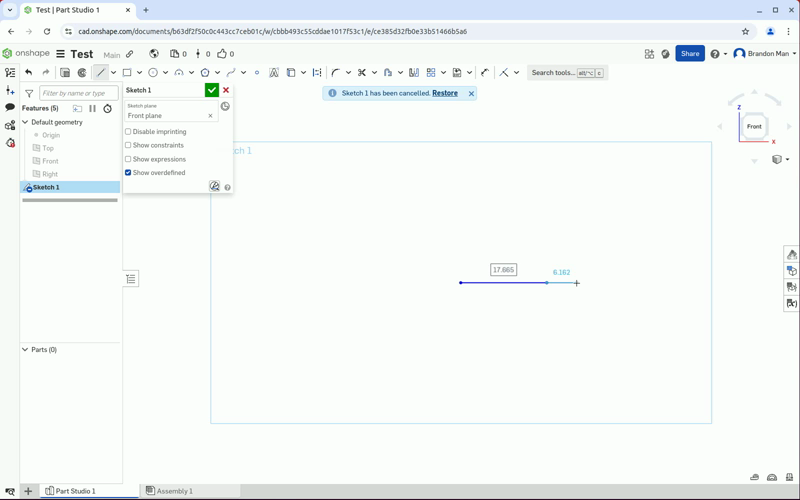
mouse_move(546, 246)
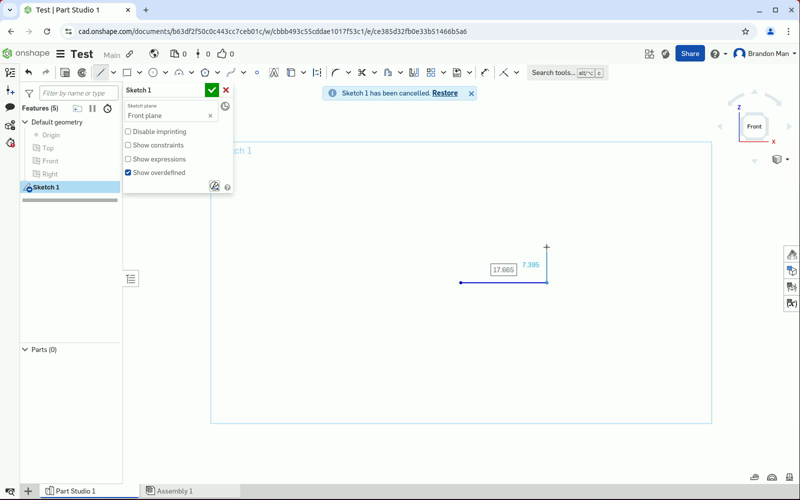
click(546, 246)
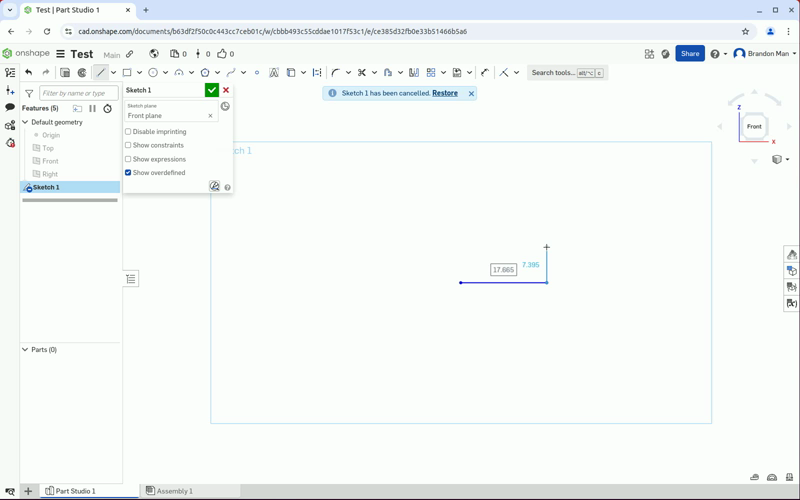
key_up(shift)
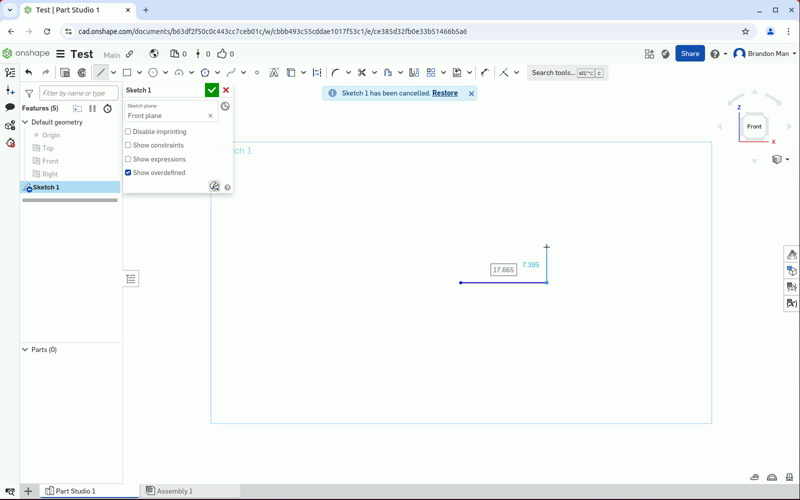
key_down(shift)
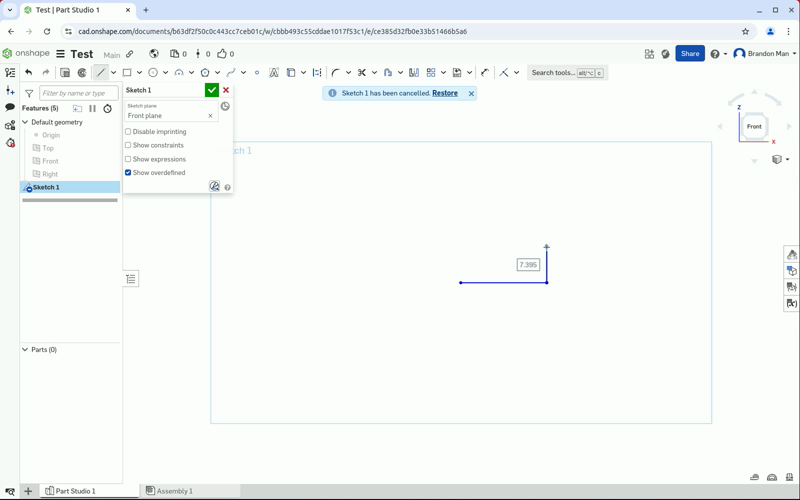
mouse_move(460, 246)
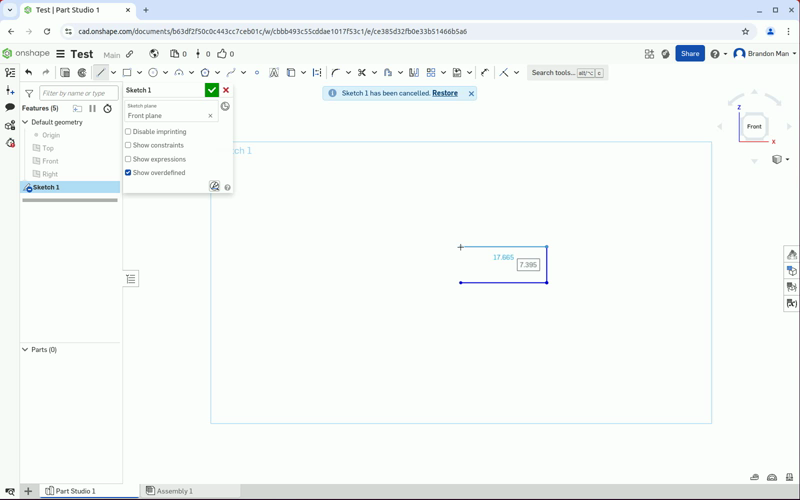
click(460, 246)
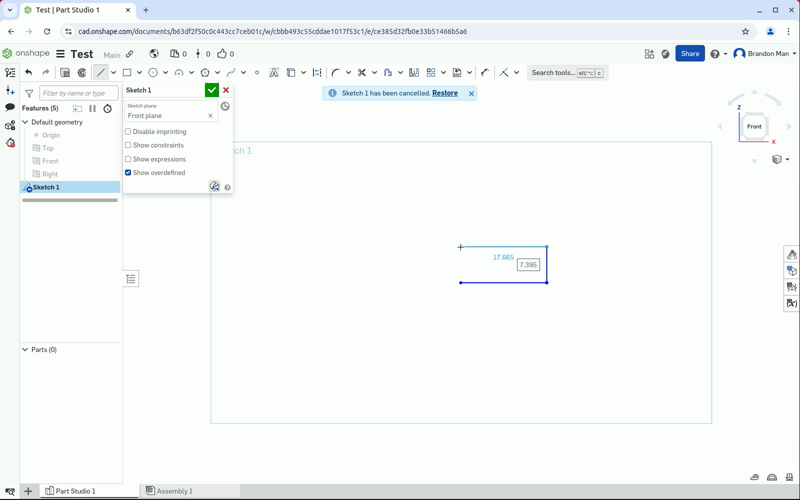
key_up(shift)
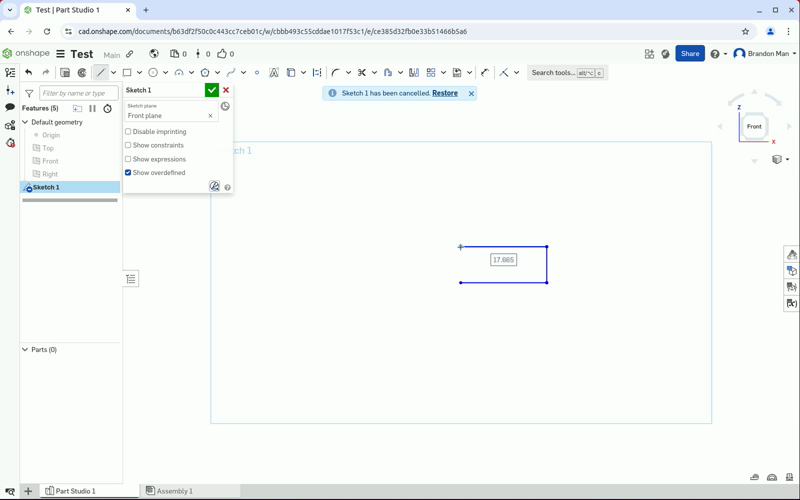
mouse_move(490, 246)
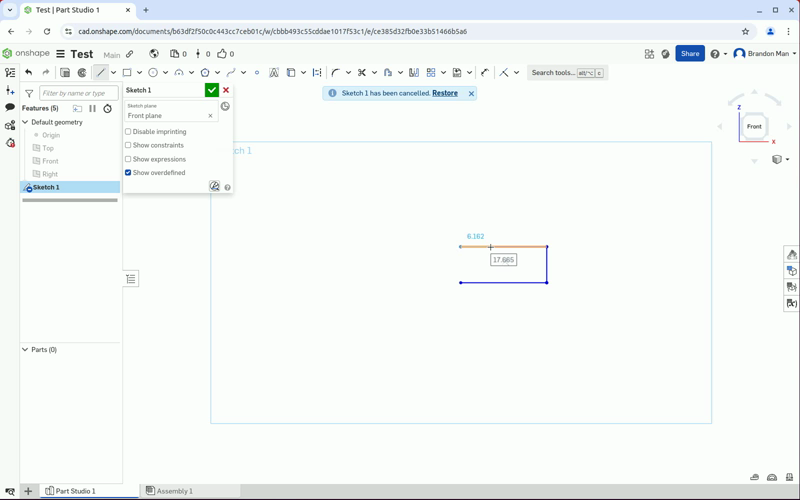
key_down(shift)
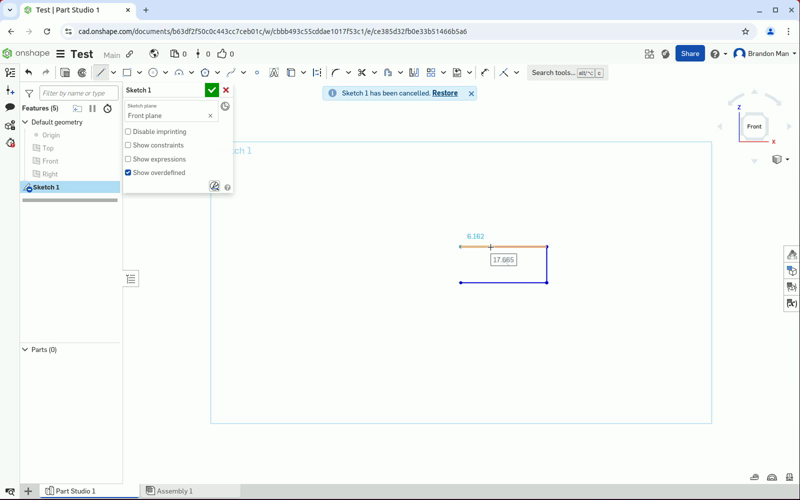
mouse_move(460, 282)
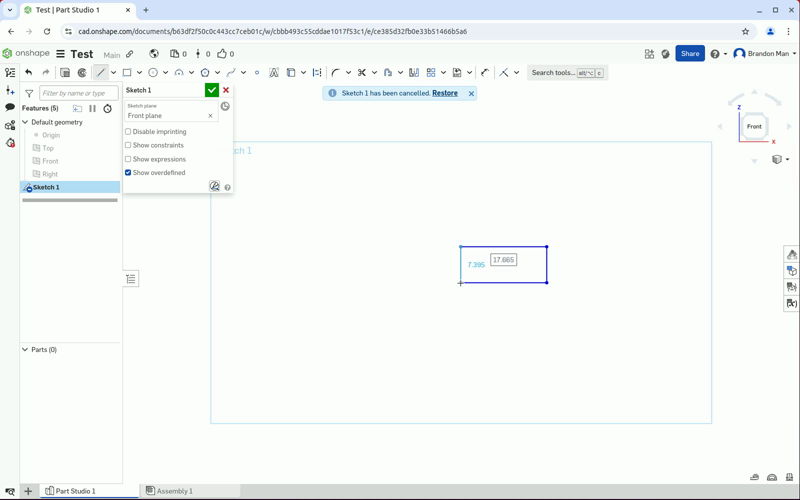
key_up(shift)
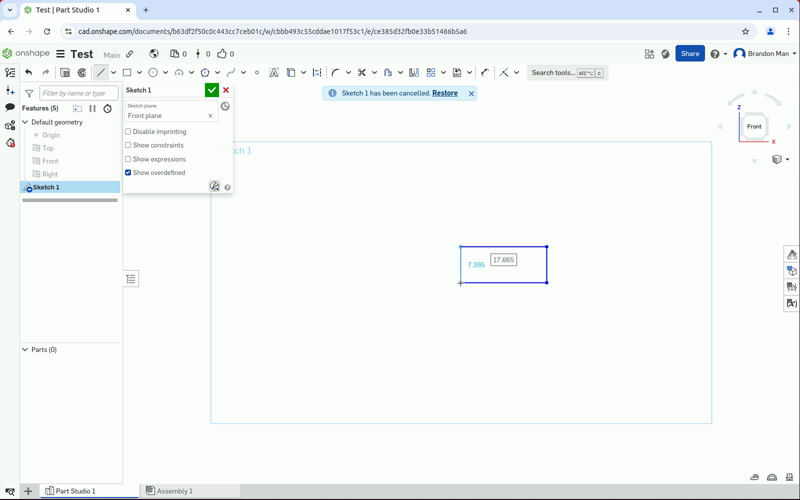
click(460, 282)
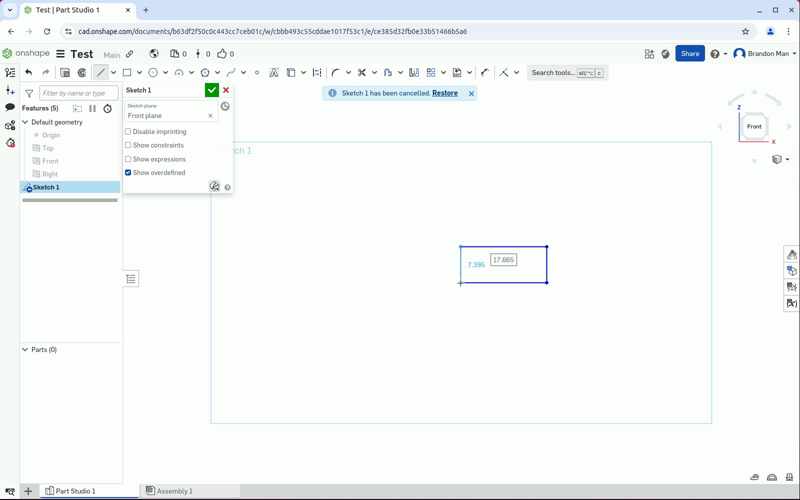
key(esc)
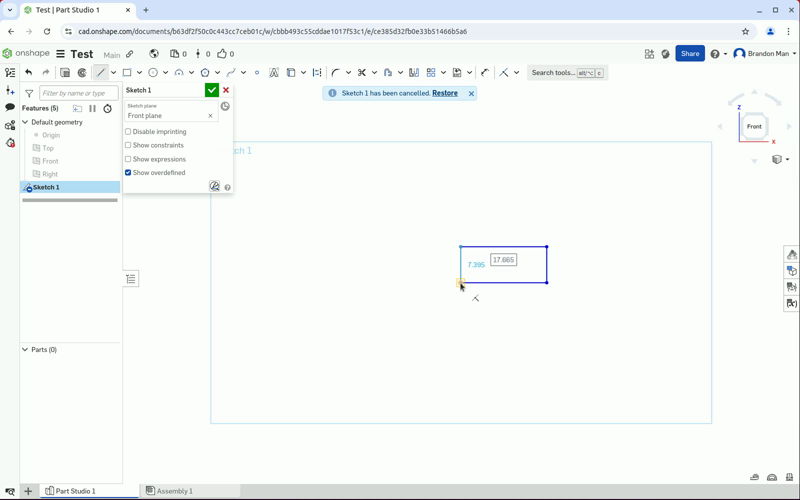
mouse_move(541, 277)
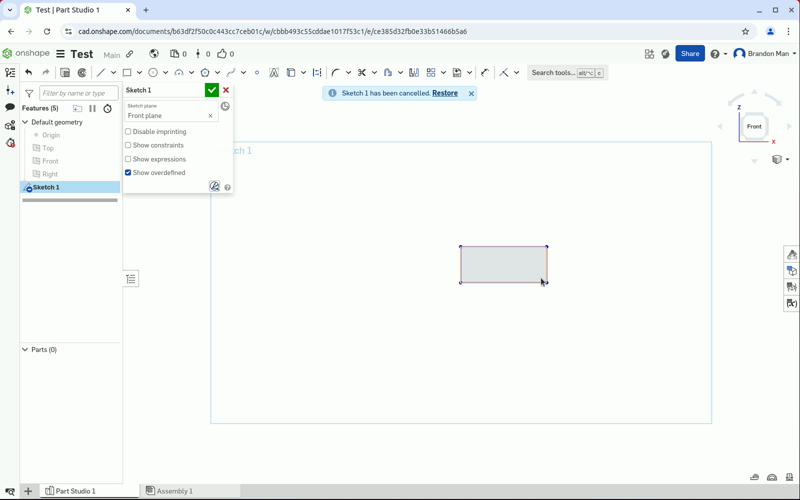
click(541, 277)
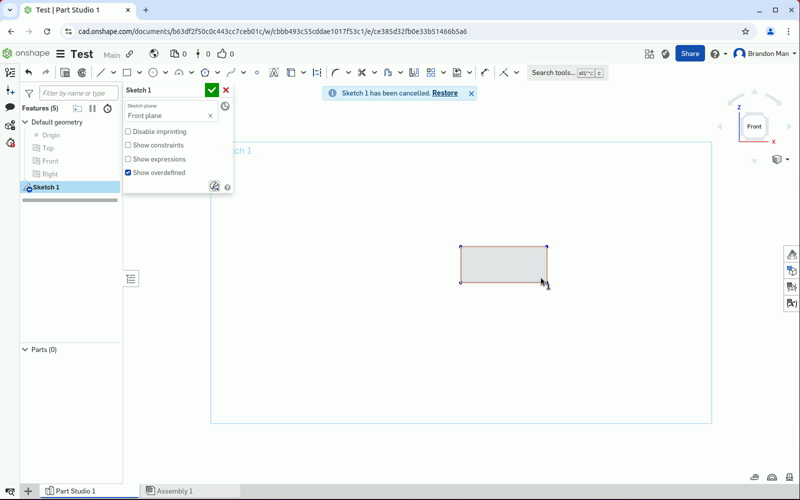
mouse_move(73, 352)
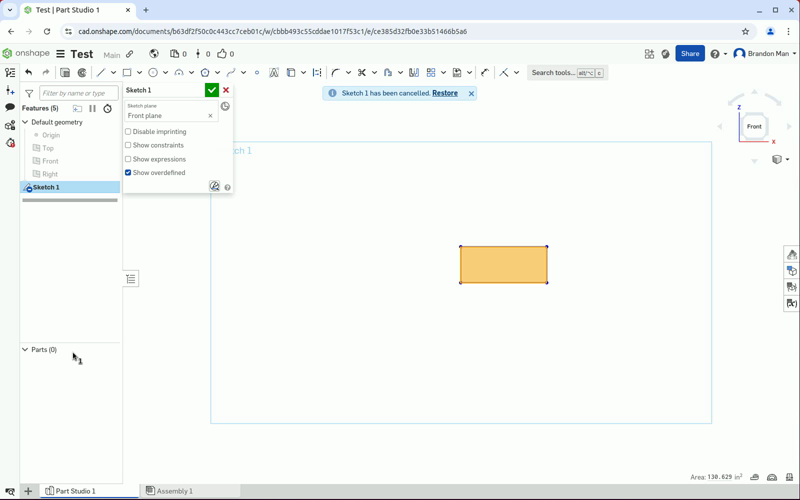
key(shift+y)
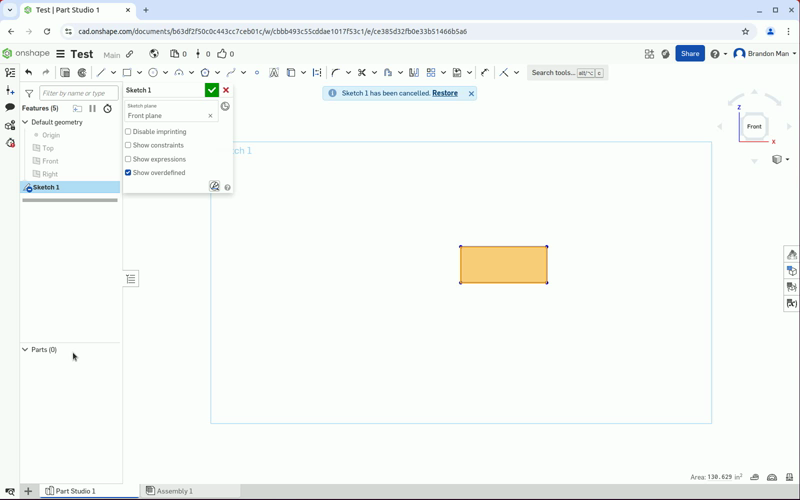
key(shift+e)
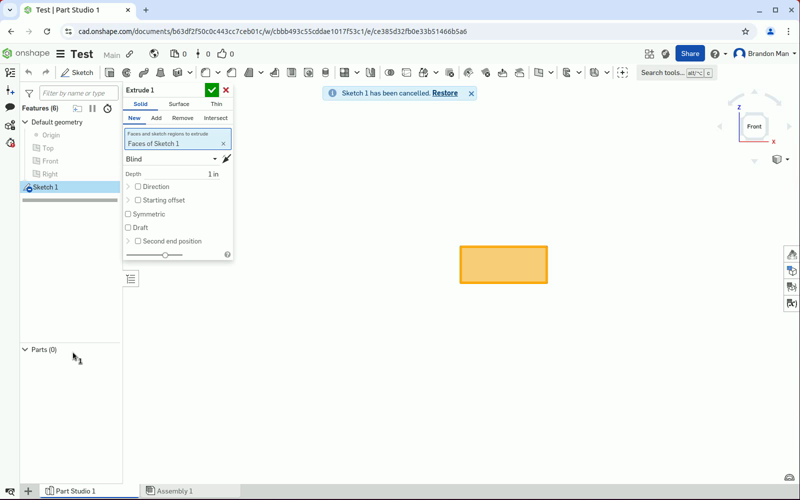
mouse_move(143, 106)
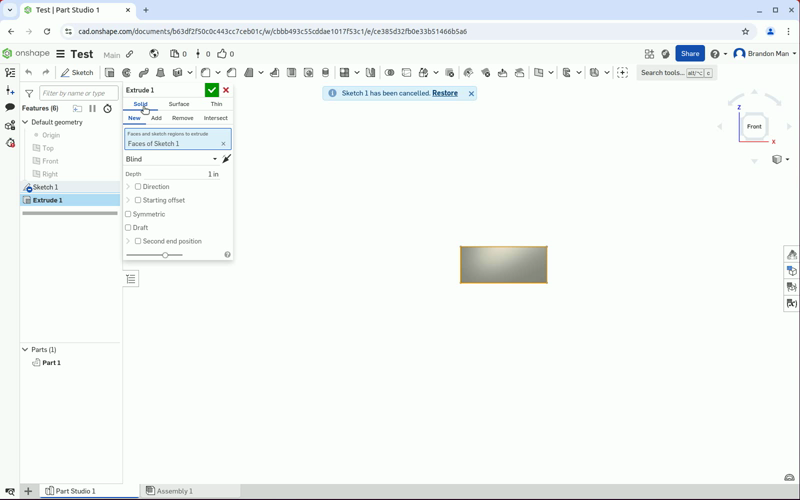
click(143, 106)
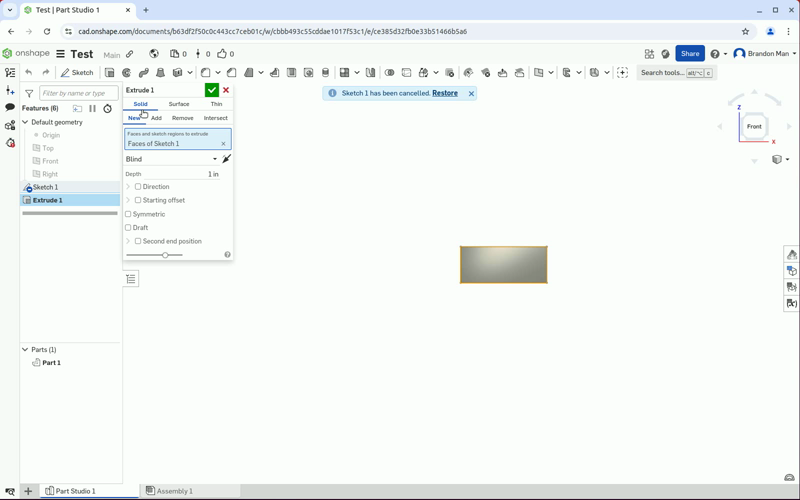
mouse_move(137, 120)
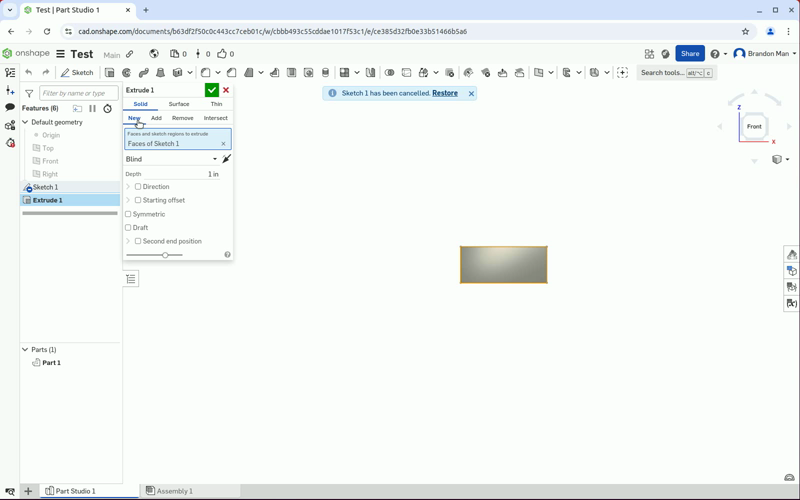
click(137, 120)
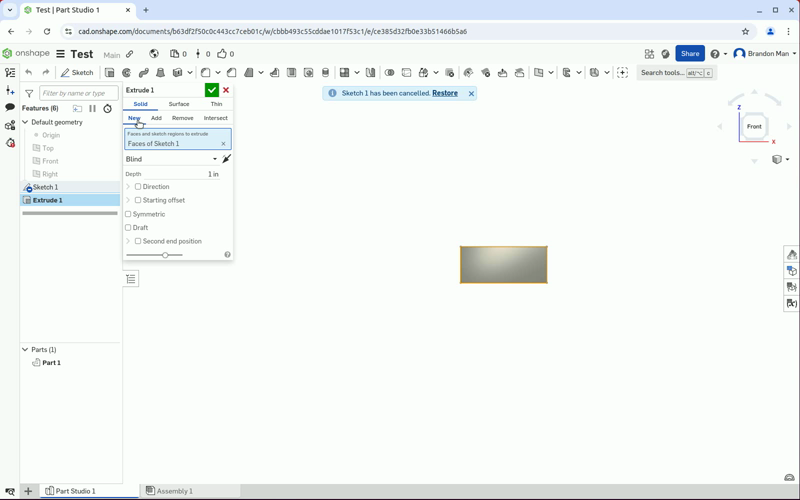
key(tab, 4)
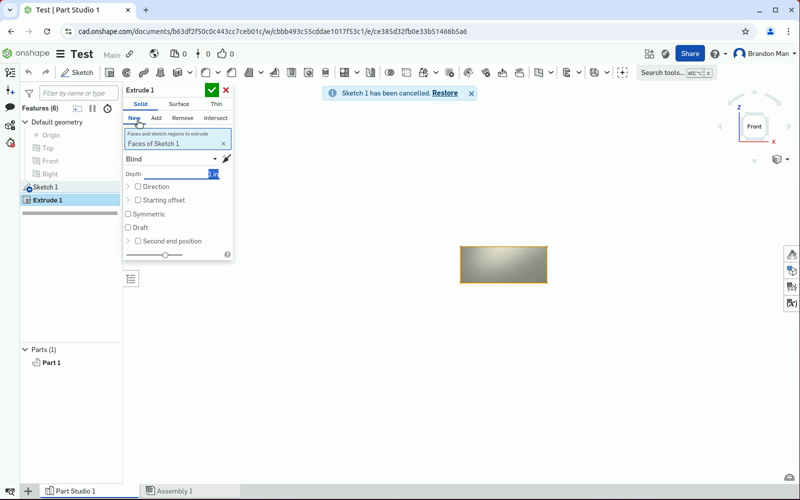
text(23.108)
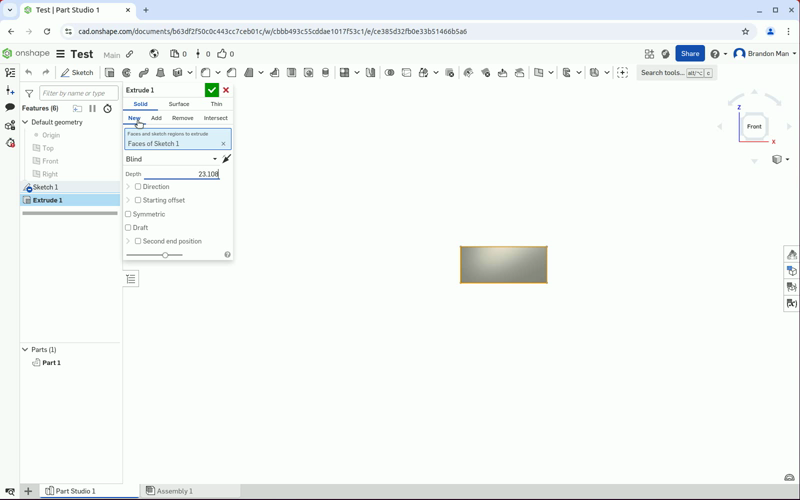
key(enter)
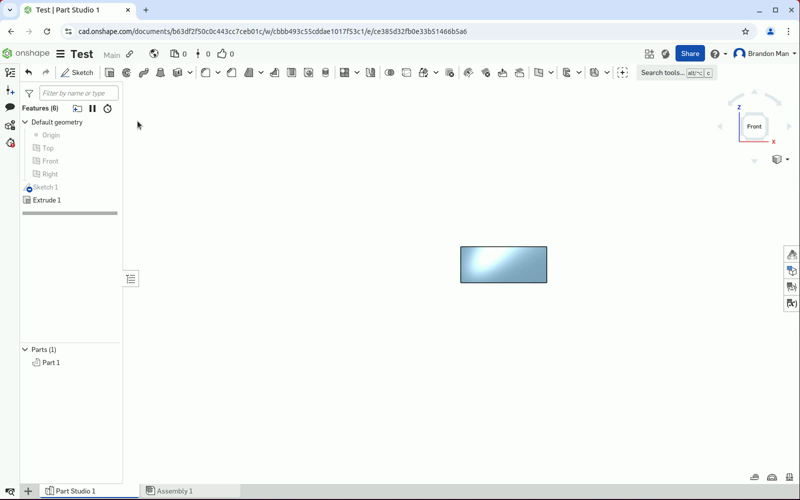
key(shift+h)
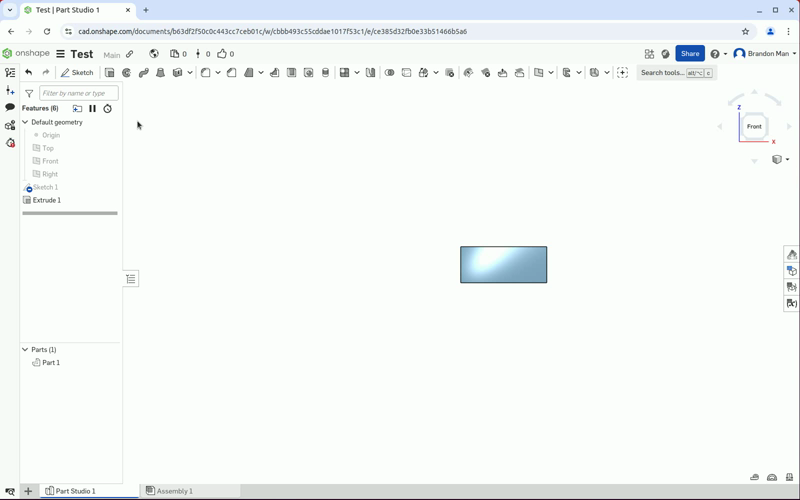
key(shift+h)
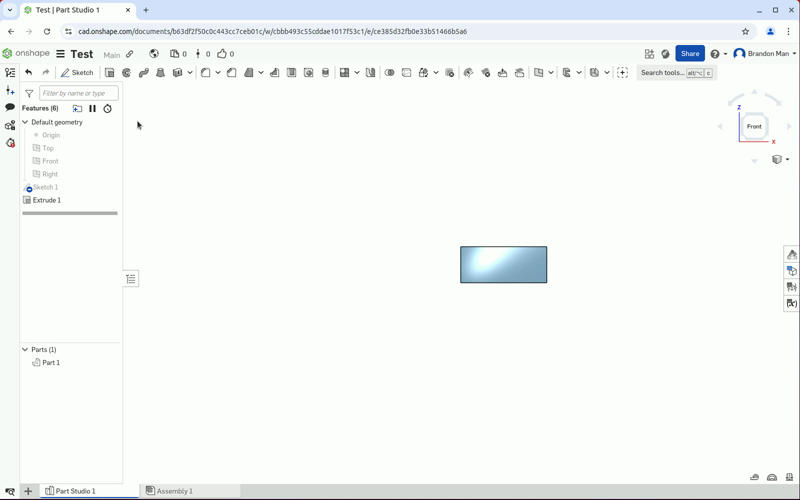
mouse_move(73, 189)
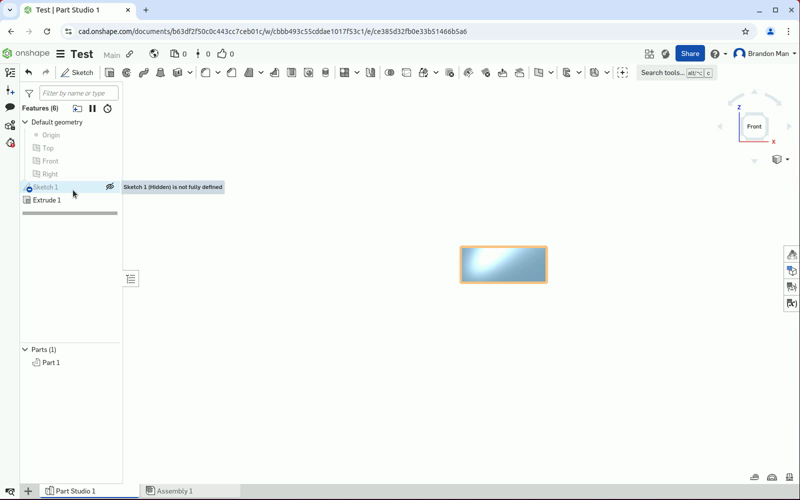
click(73, 189)
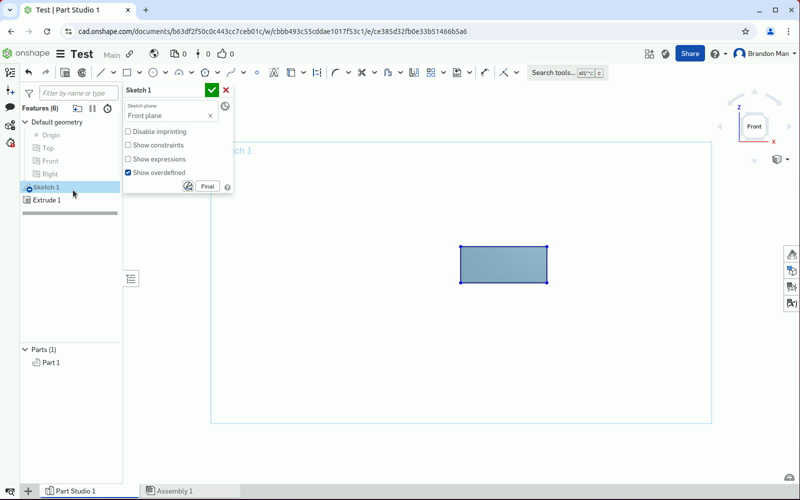
mouse_move(229, 92)
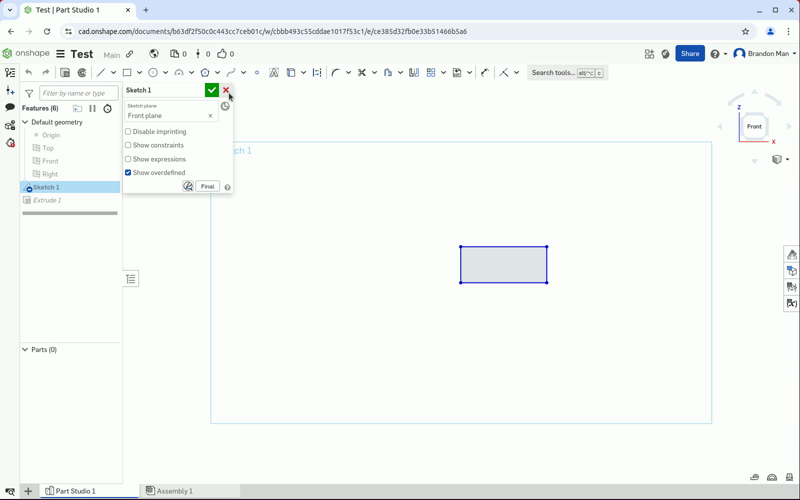
click(229, 92)
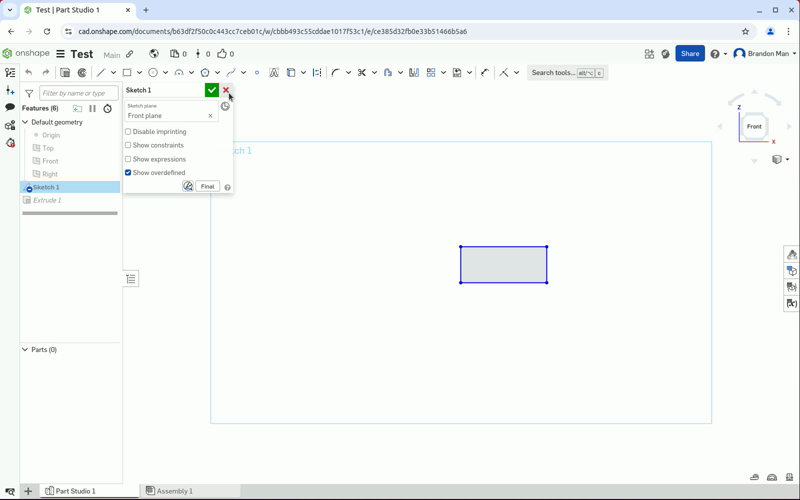
key(shift+s)
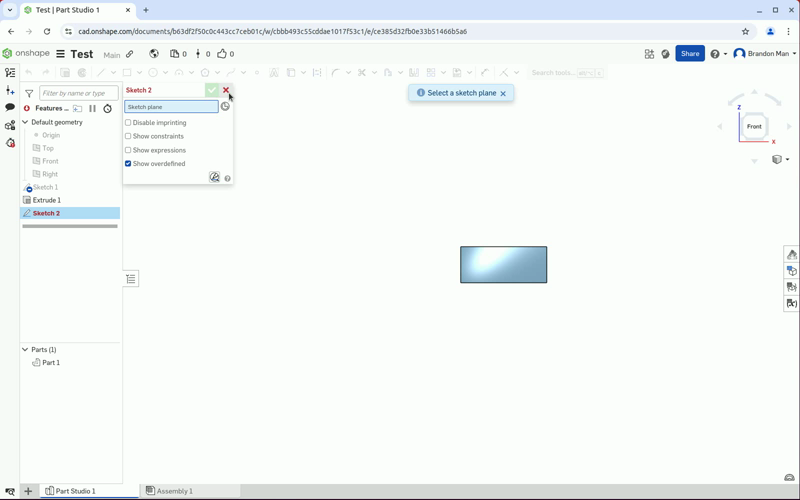
mouse_move(73, 163)
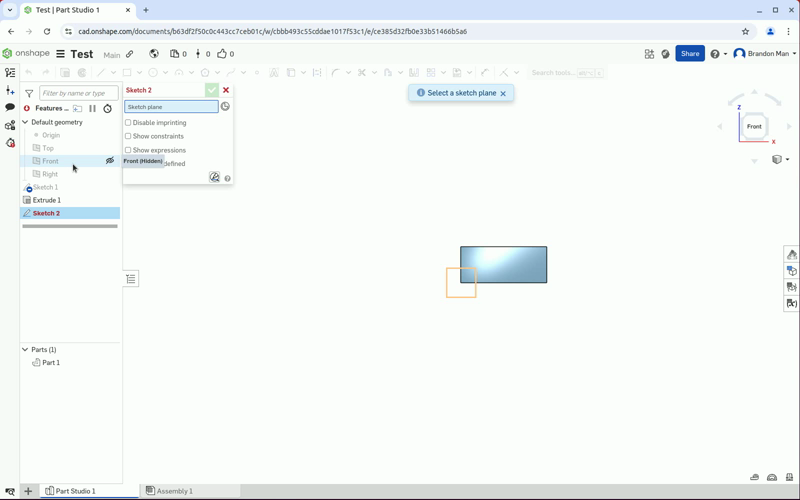
click(73, 163)
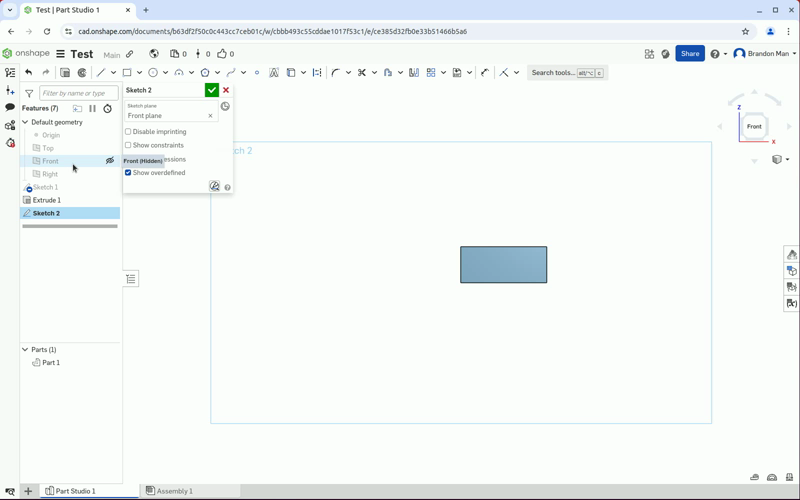
mouse_move(73, 352)
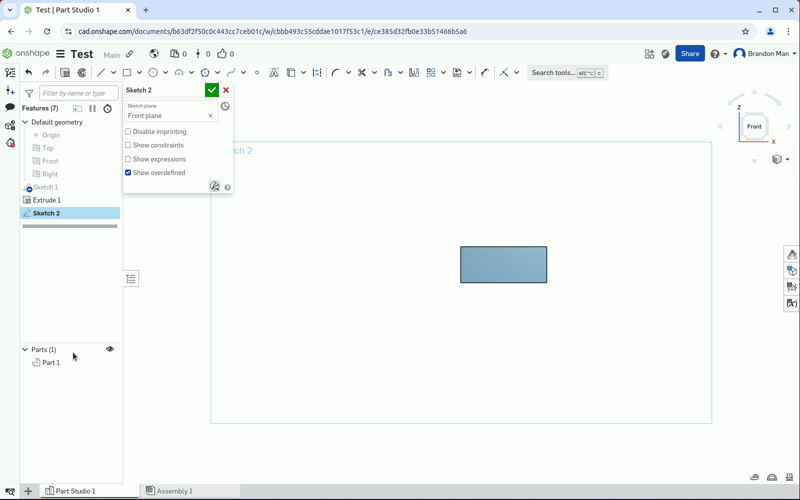
key(y)
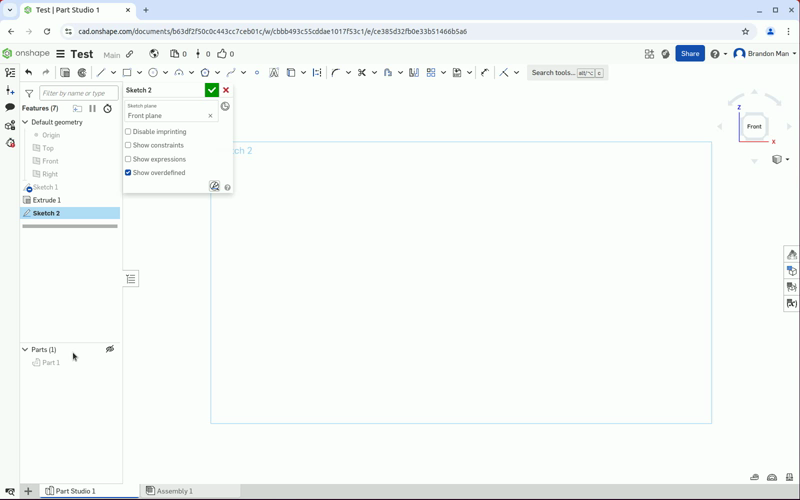
key(l)
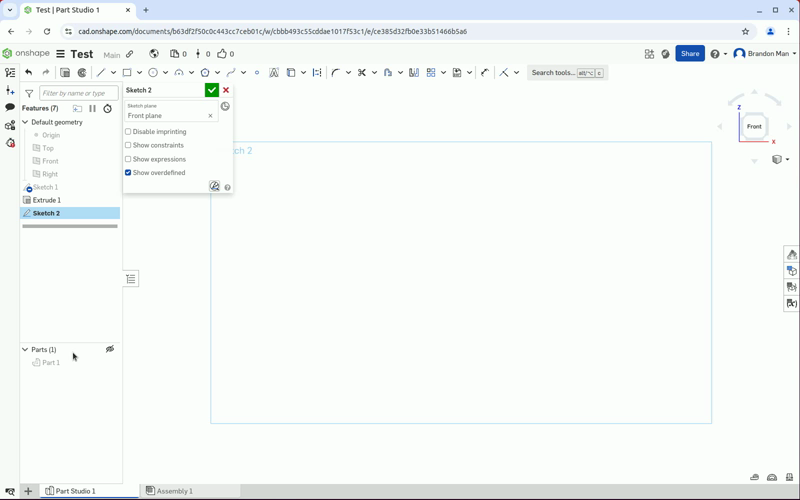
key_down(shift)
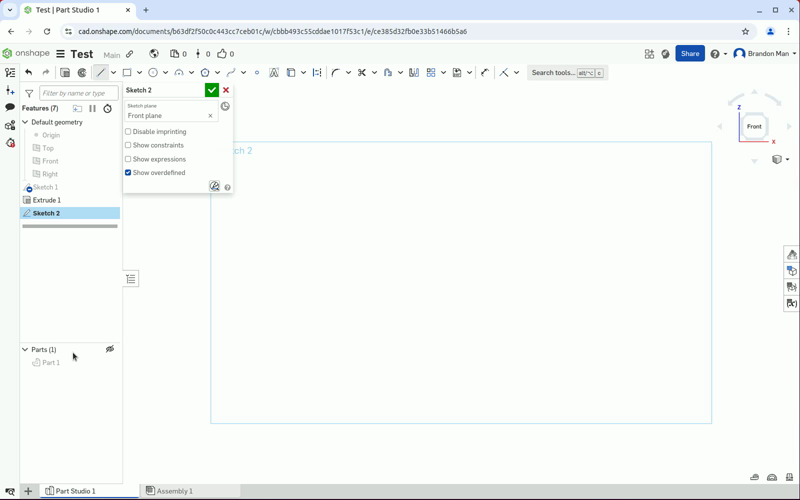
mouse_move(460, 246)
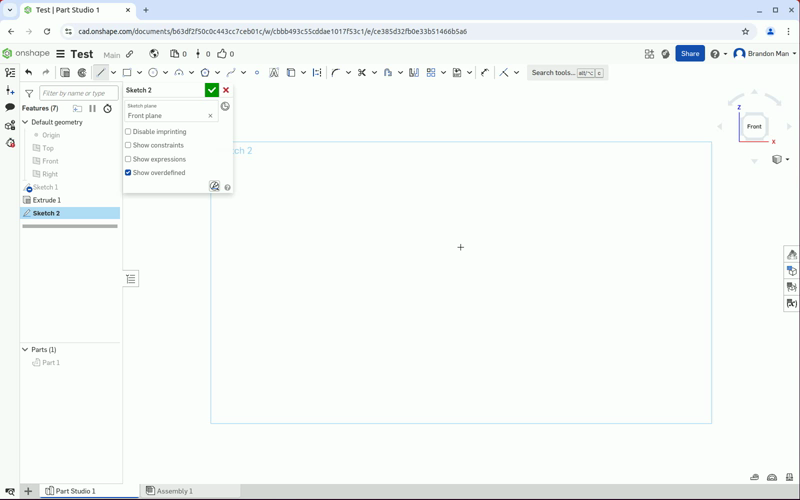
click(460, 246)
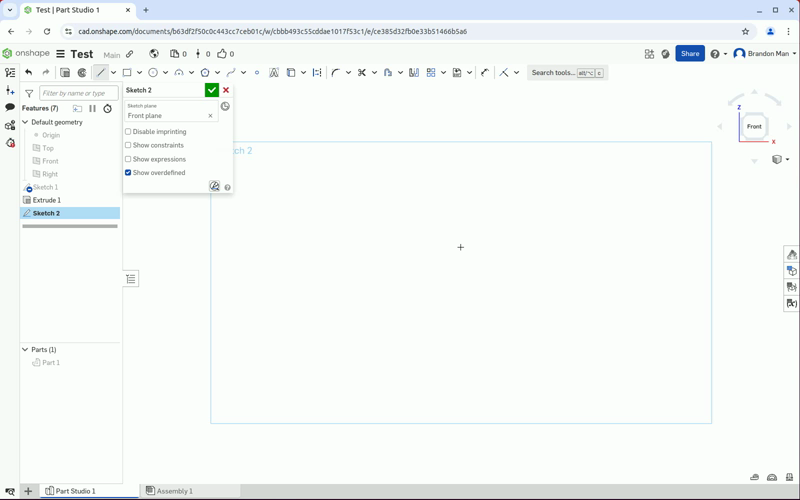
key_up(shift)
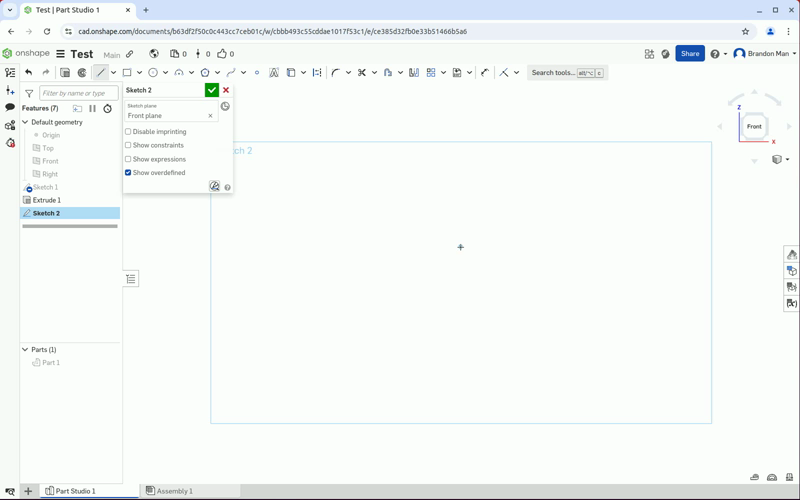
key_down(shift)
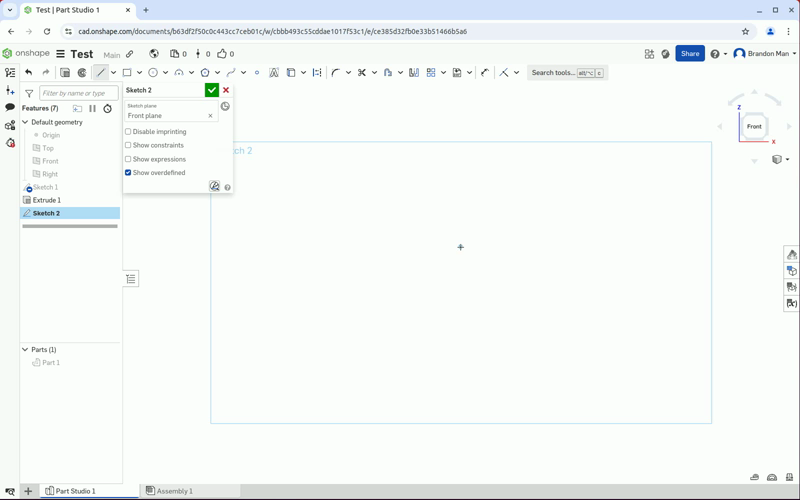
mouse_move(546, 246)
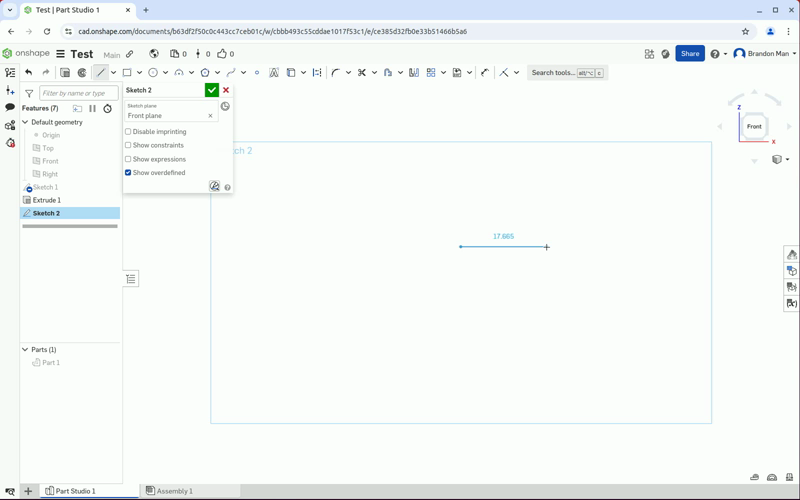
click(546, 246)
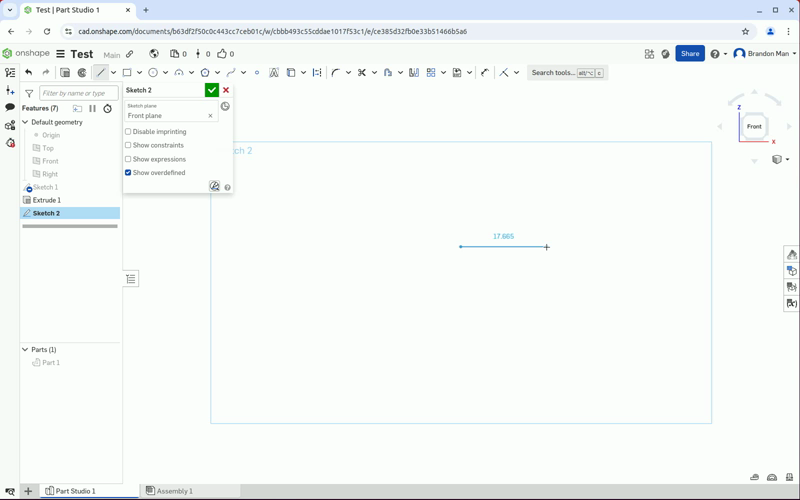
key_up(shift)
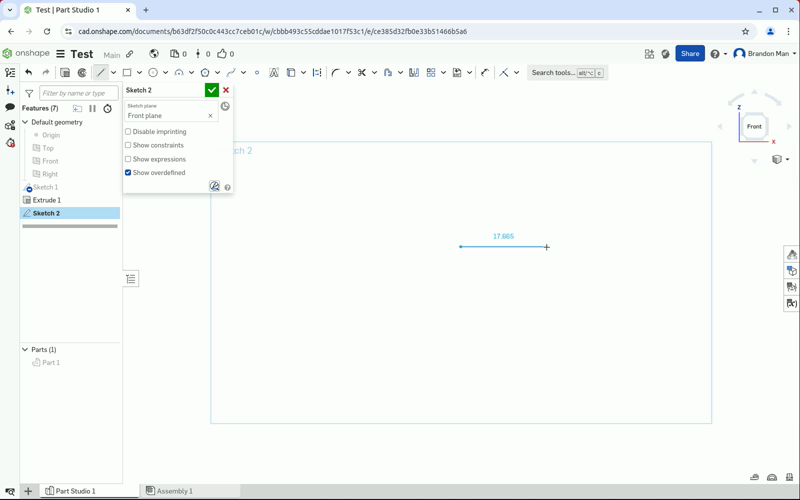
key_down(shift)
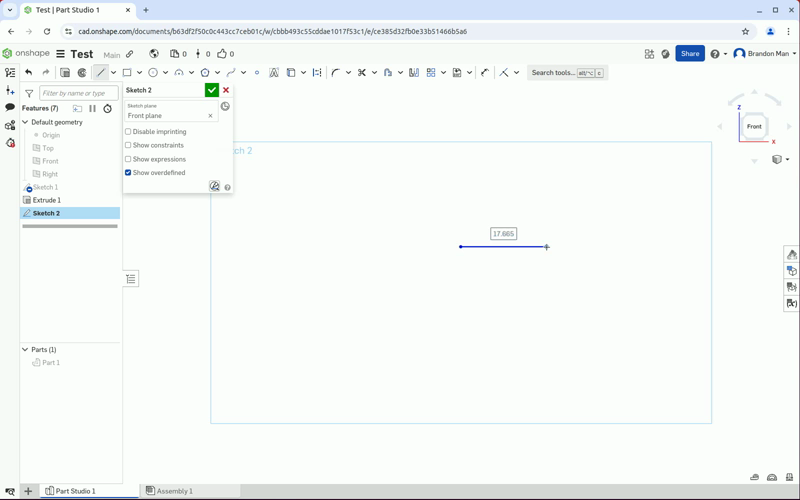
mouse_move(576, 246)
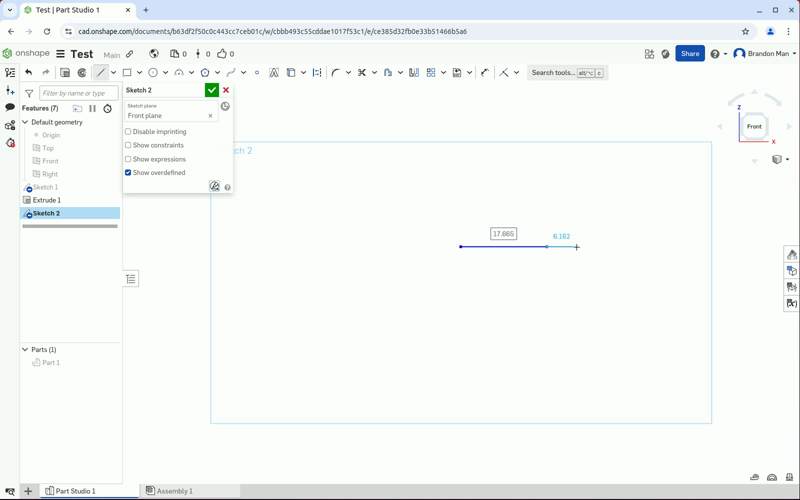
mouse_move(546, 245)
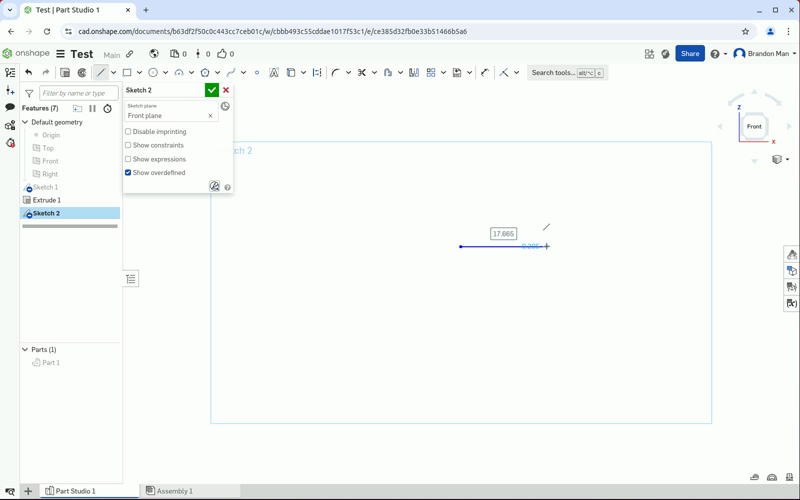
scroll(6)
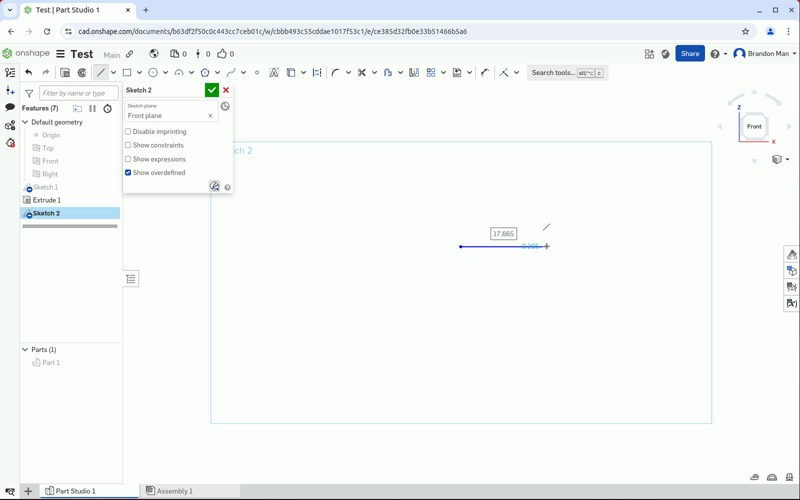
scroll(6)
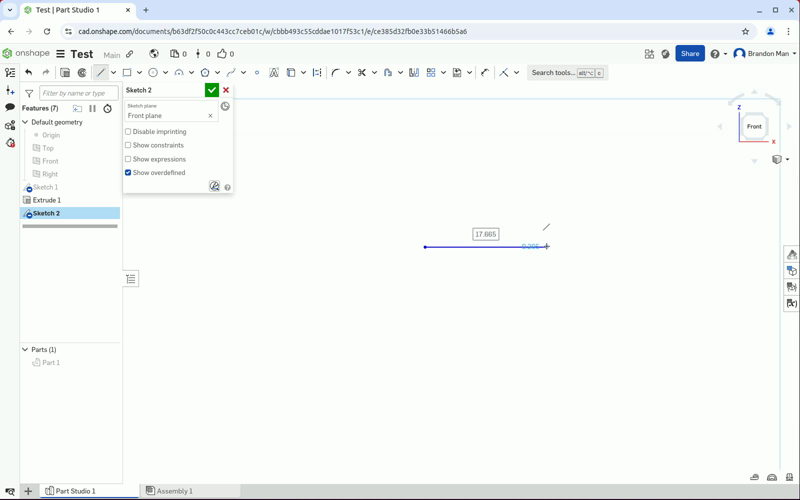
scroll(6)
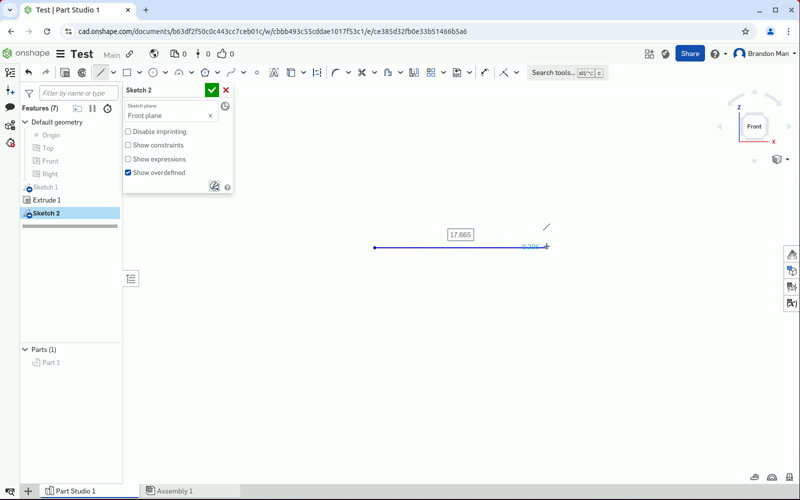
scroll(6)
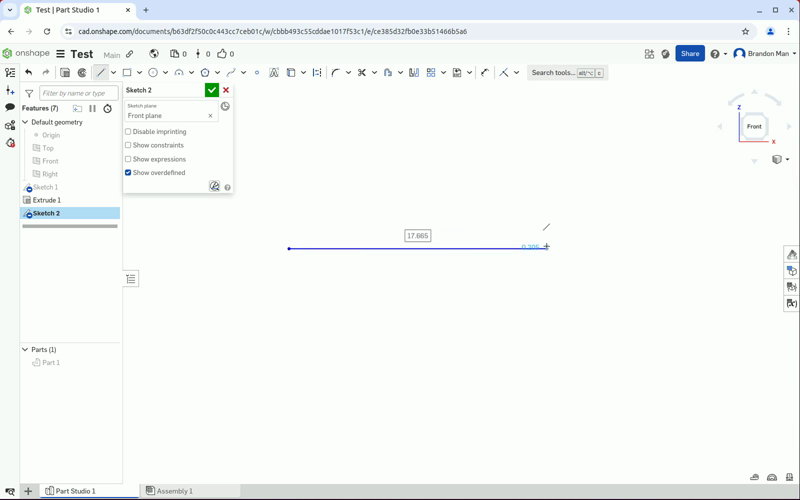
scroll(6)
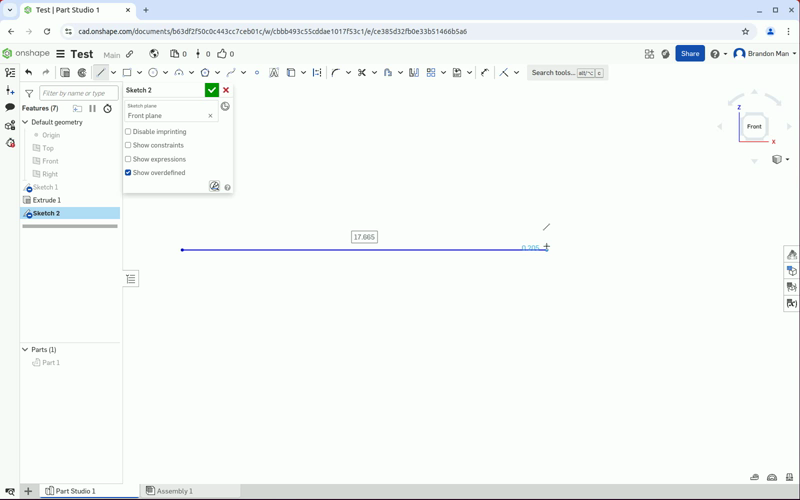
scroll(6)
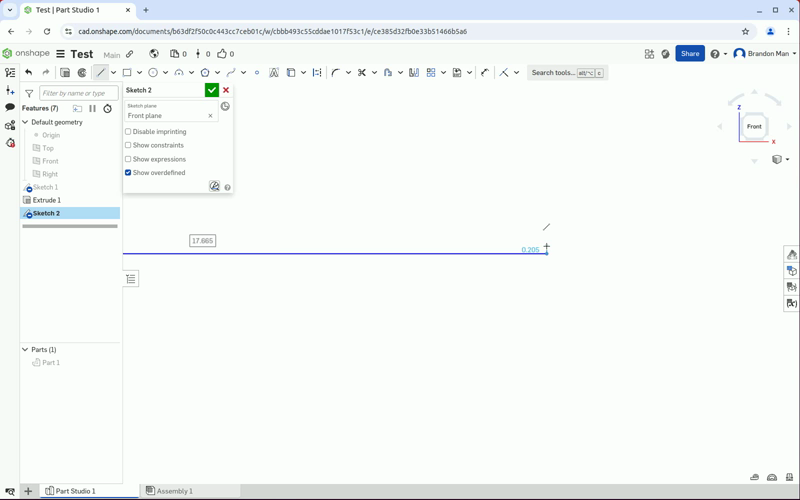
scroll(6)
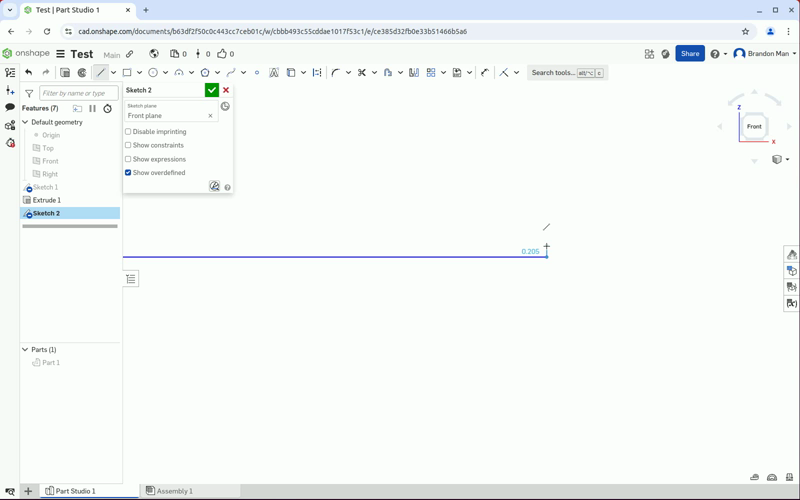
click(546, 245)
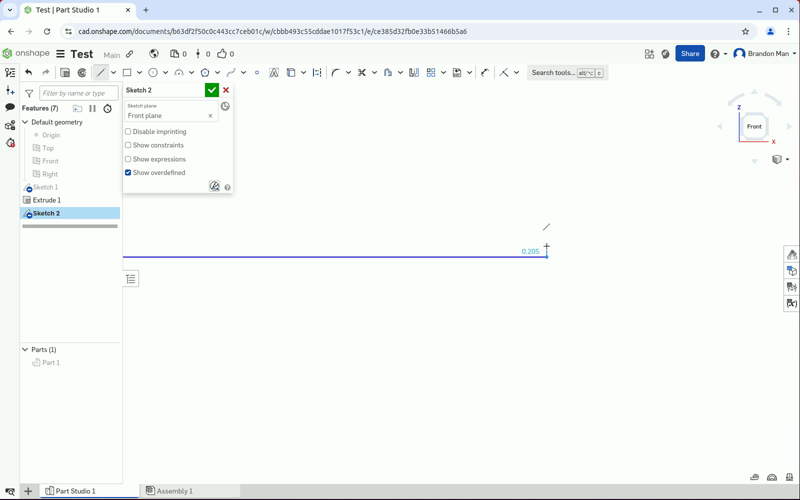
scroll(-6)
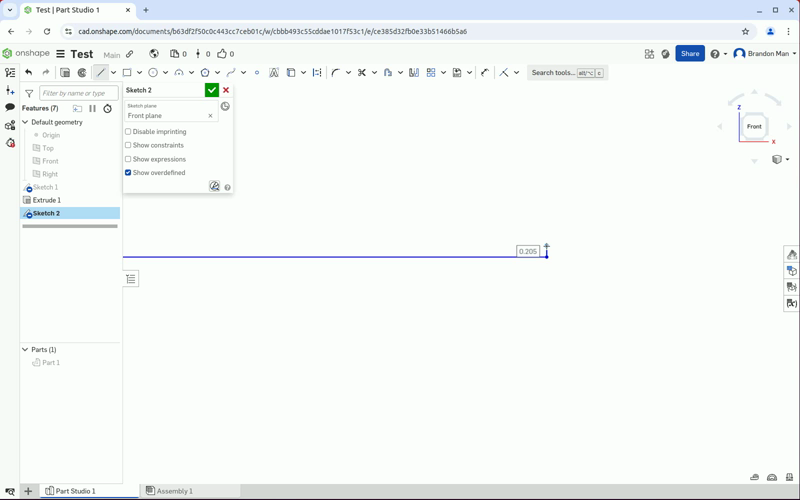
scroll(-6)
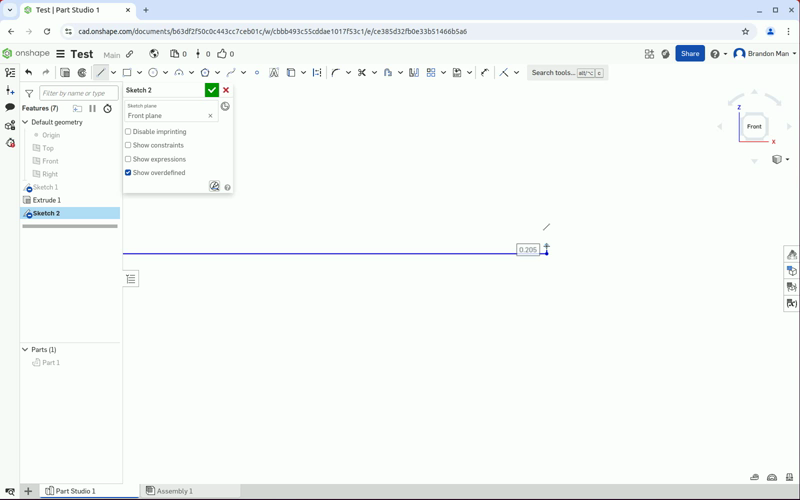
scroll(-6)
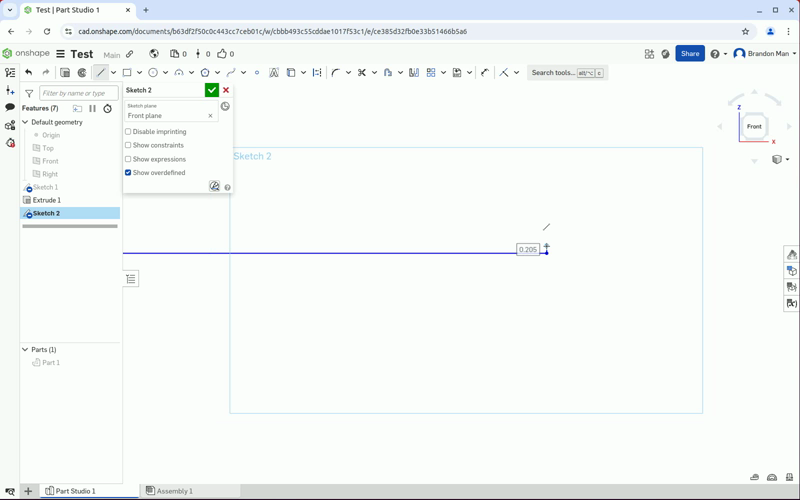
scroll(-6)
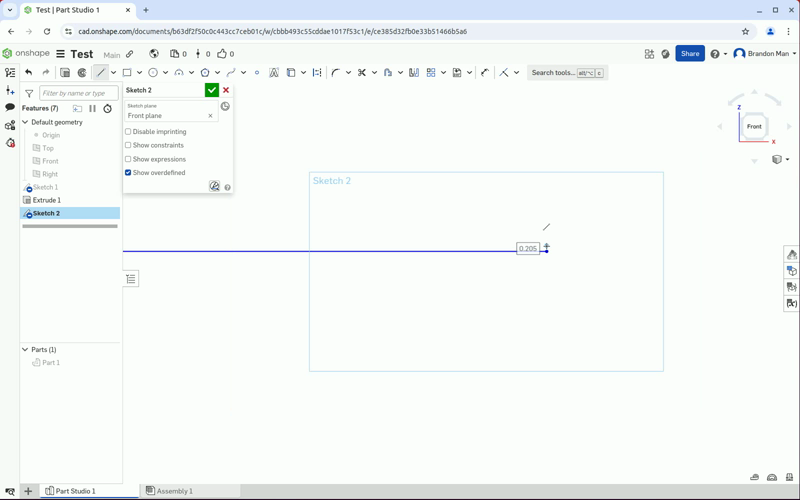
scroll(-6)
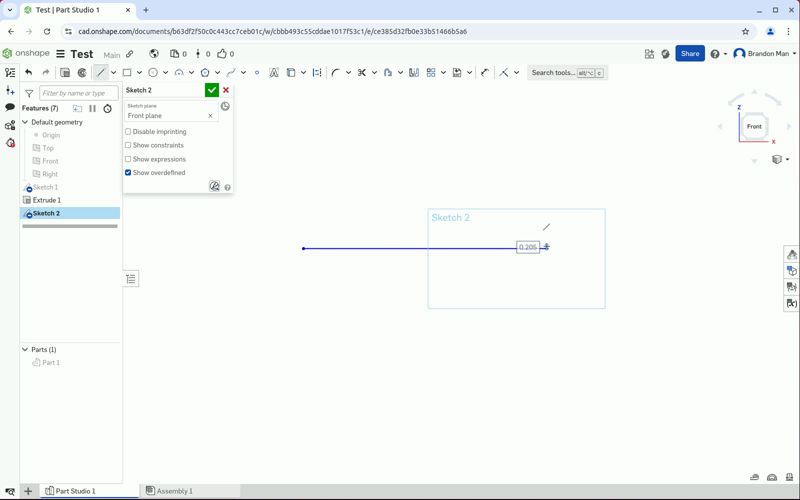
scroll(-6)
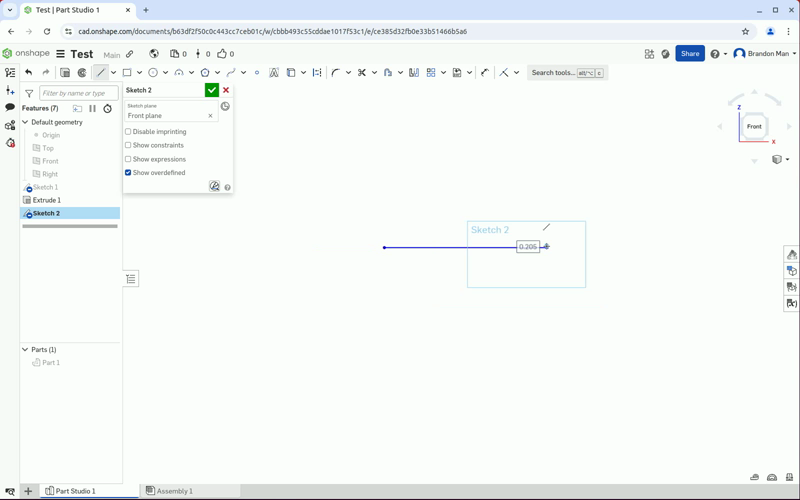
scroll(-6)
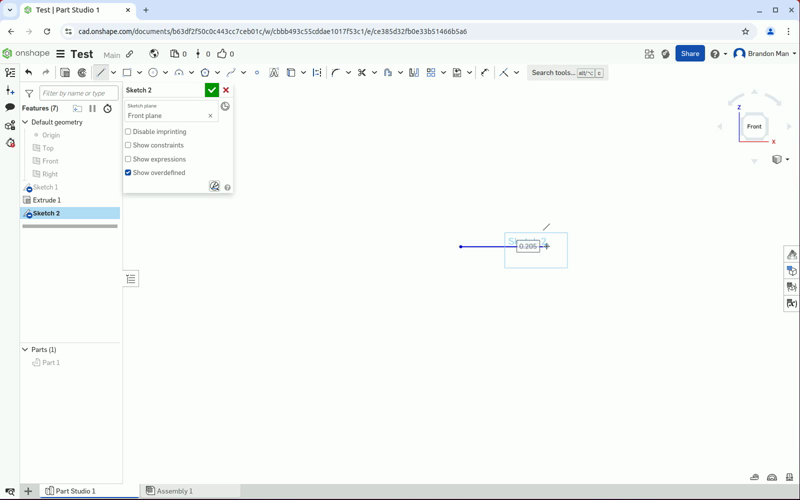
key_up(shift)
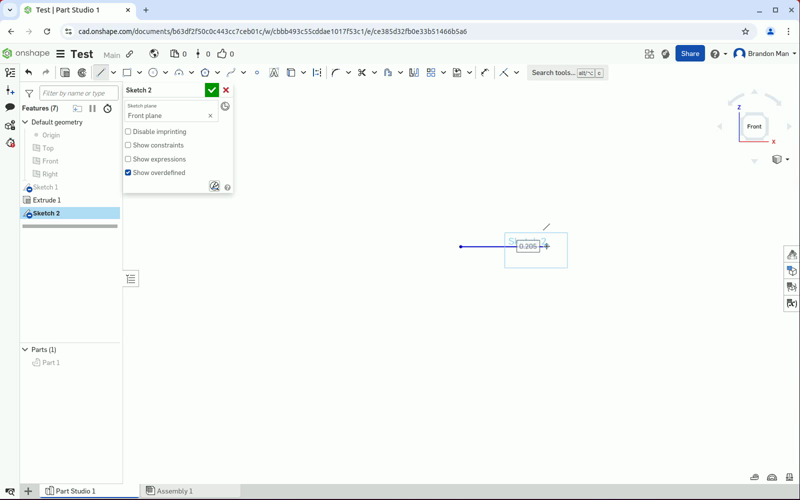
key_down(shift)
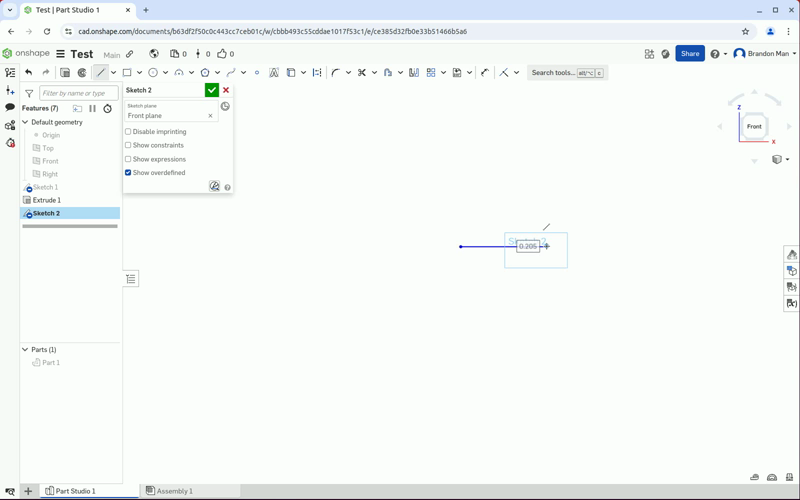
mouse_move(460, 245)
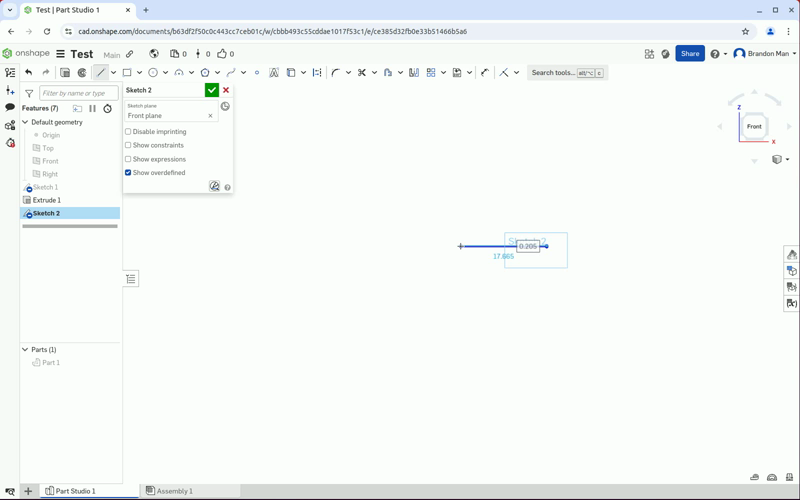
scroll(6)
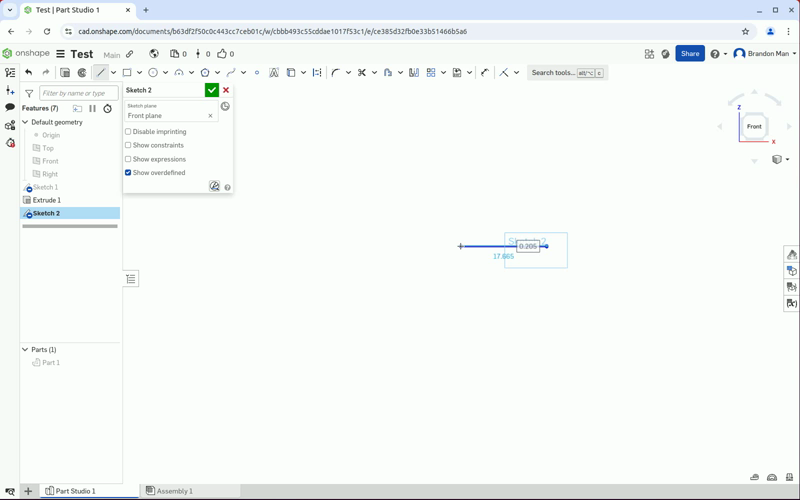
scroll(6)
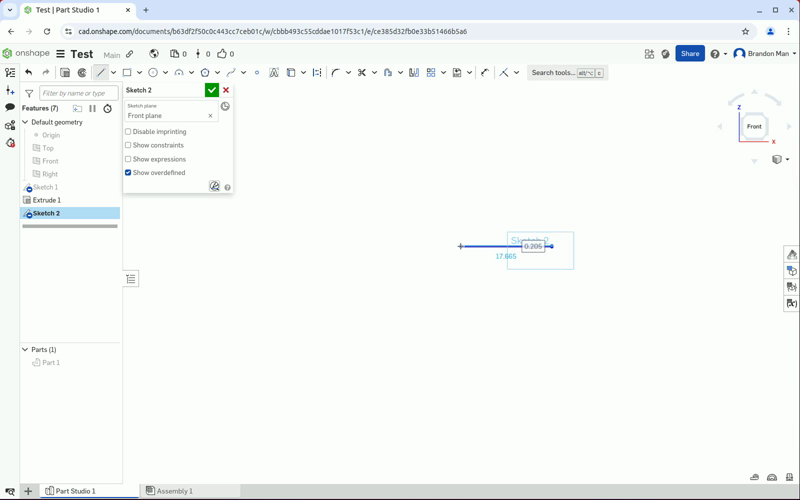
scroll(6)
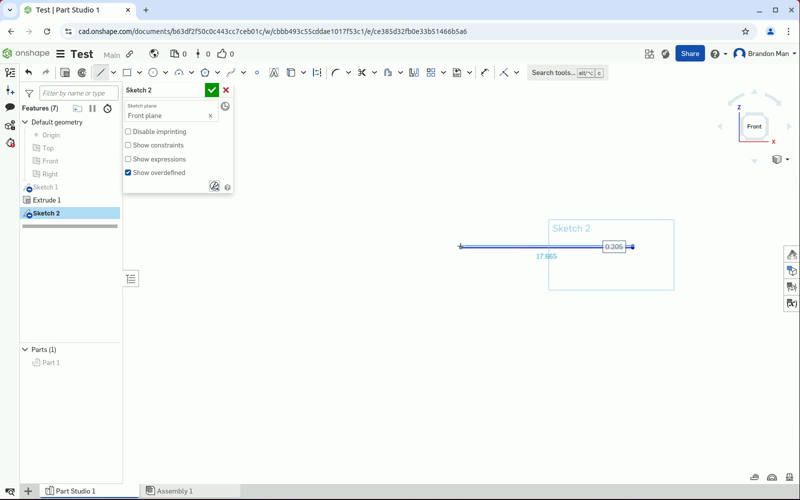
scroll(6)
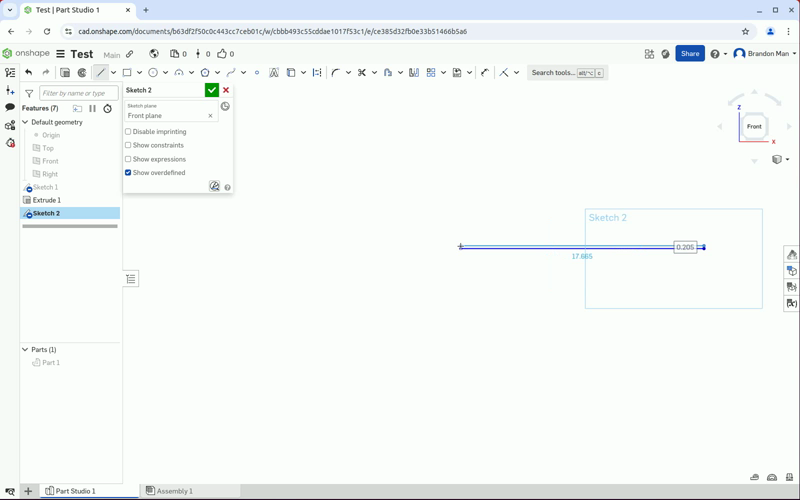
scroll(6)
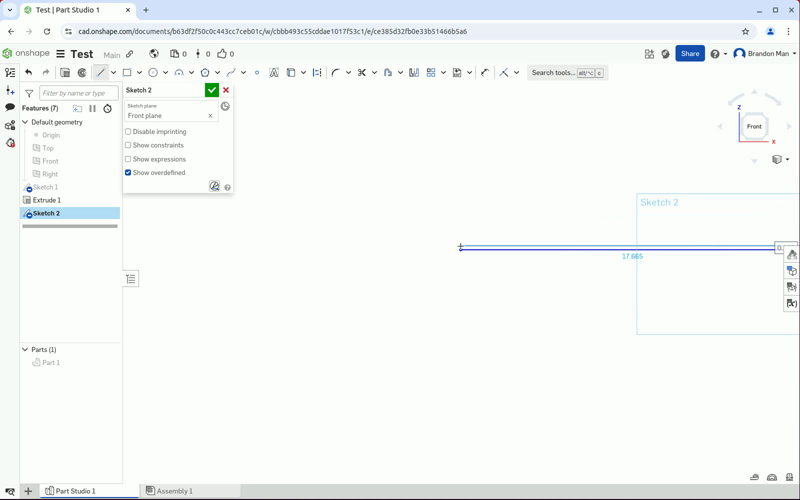
scroll(6)
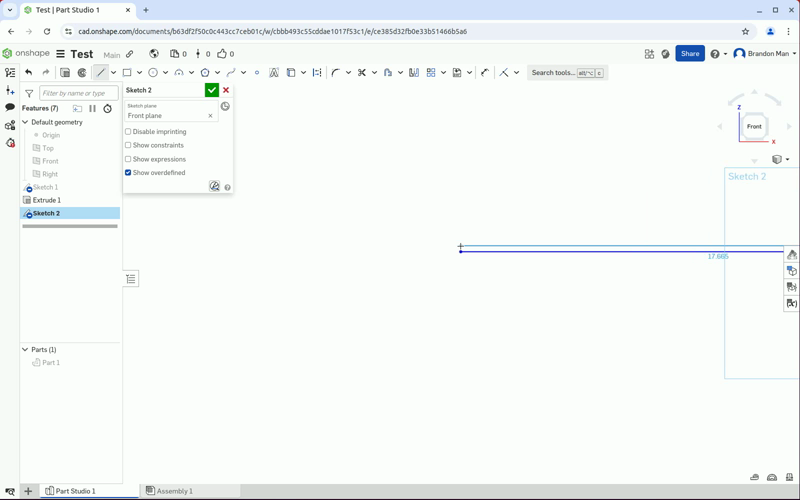
scroll(6)
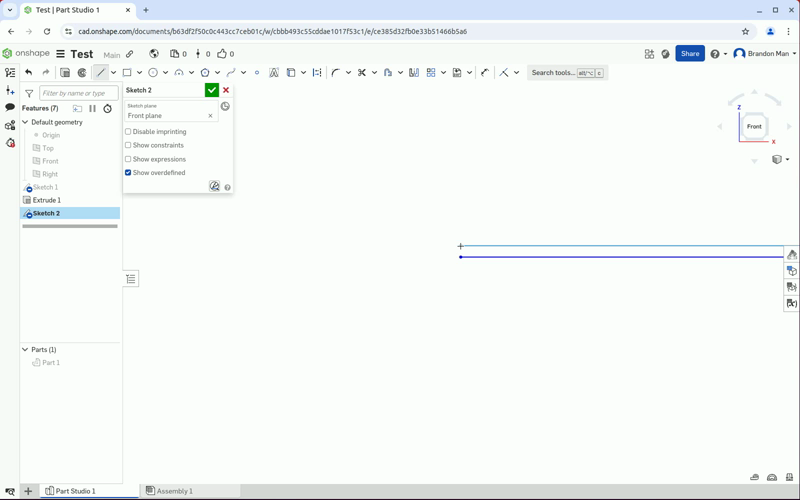
click(460, 245)
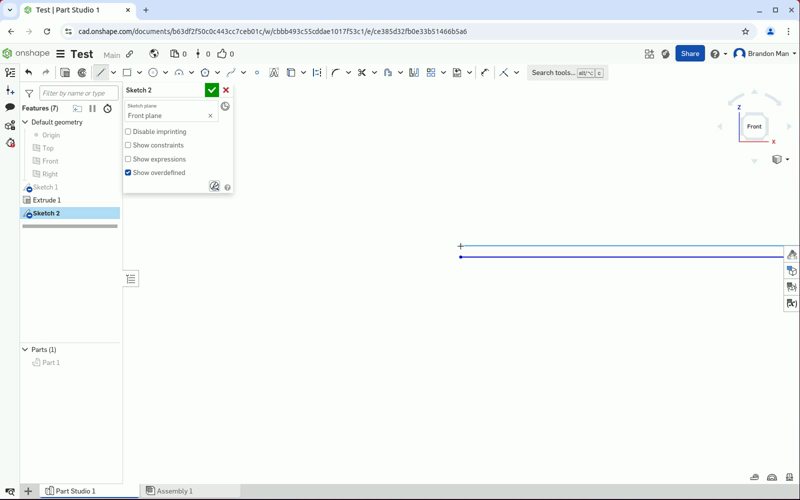
scroll(-6)
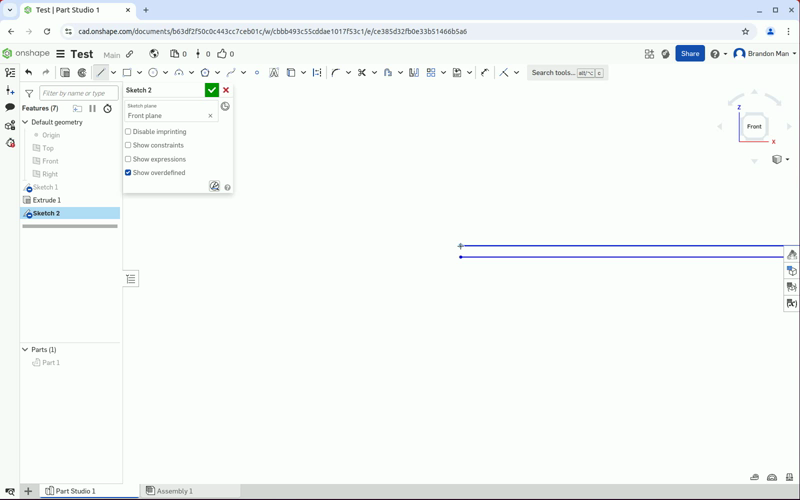
scroll(-6)
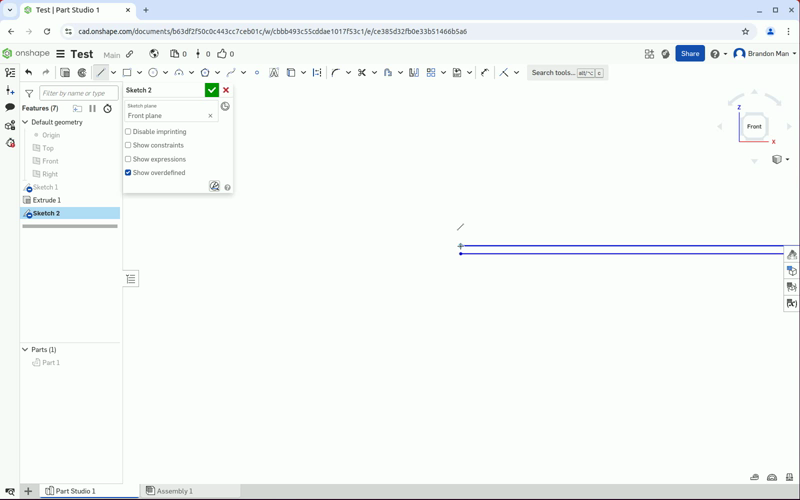
scroll(-6)
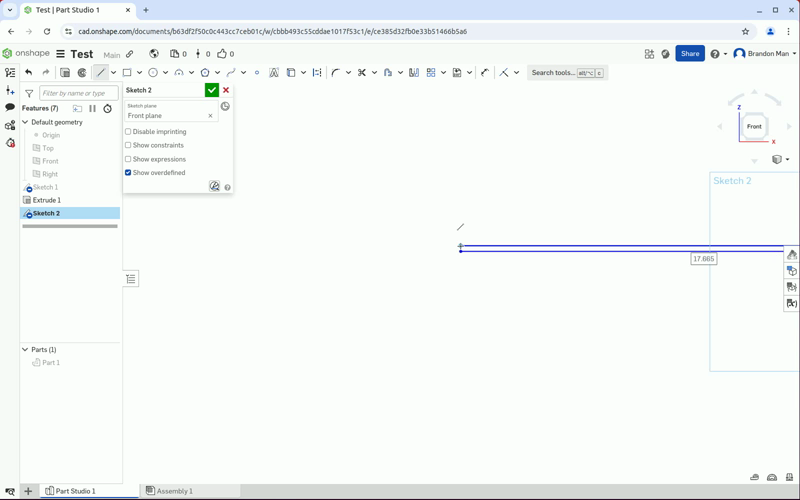
scroll(-6)
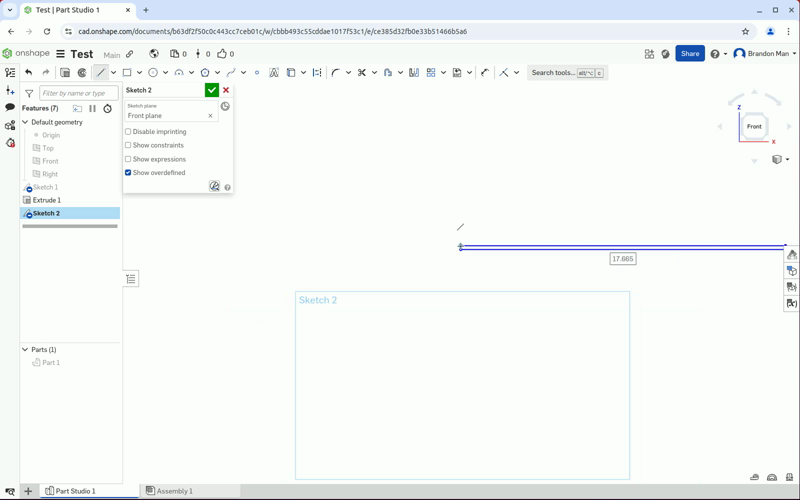
scroll(-6)
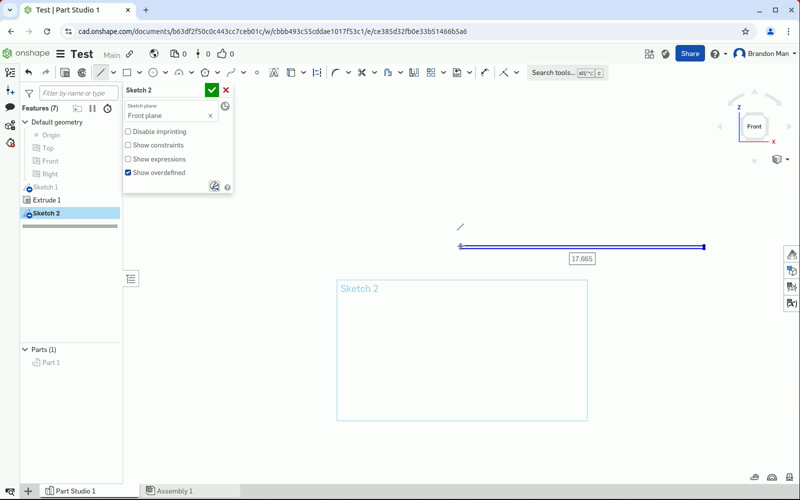
scroll(-6)
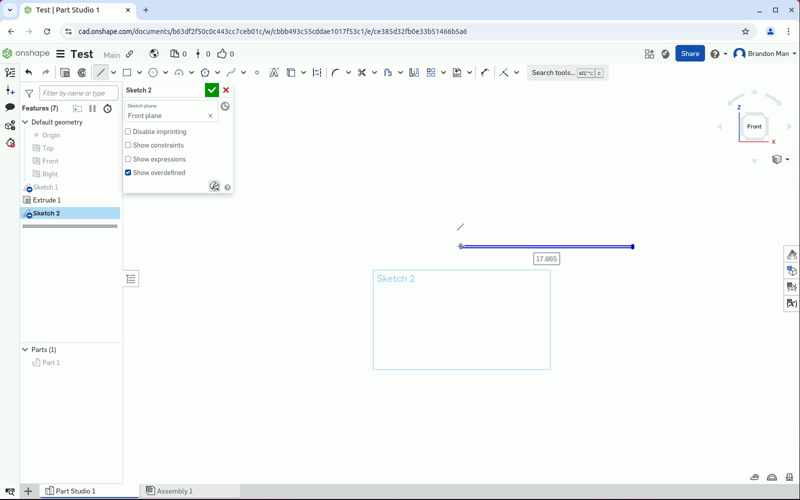
scroll(-6)
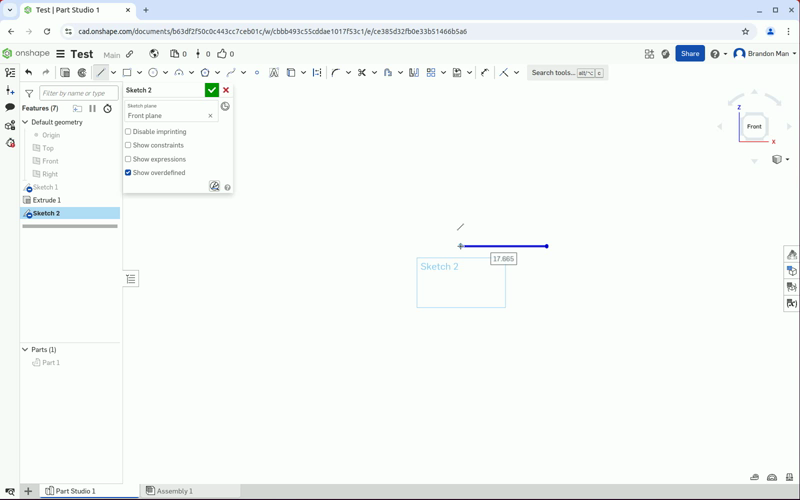
key_up(shift)
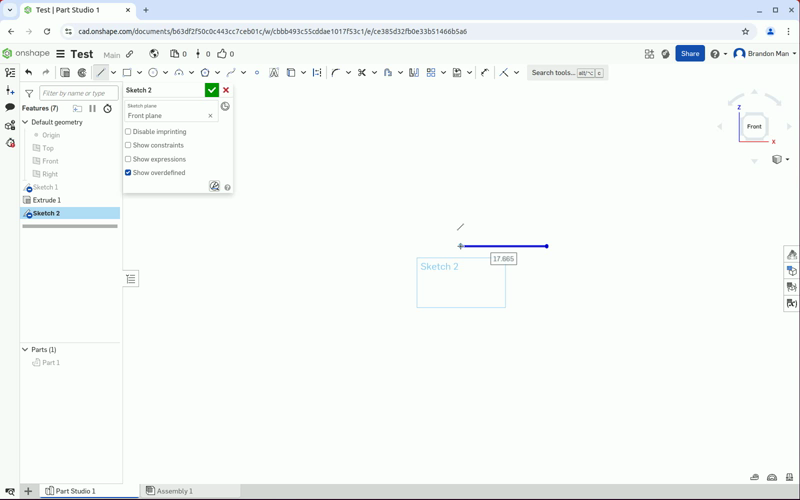
mouse_move(490, 245)
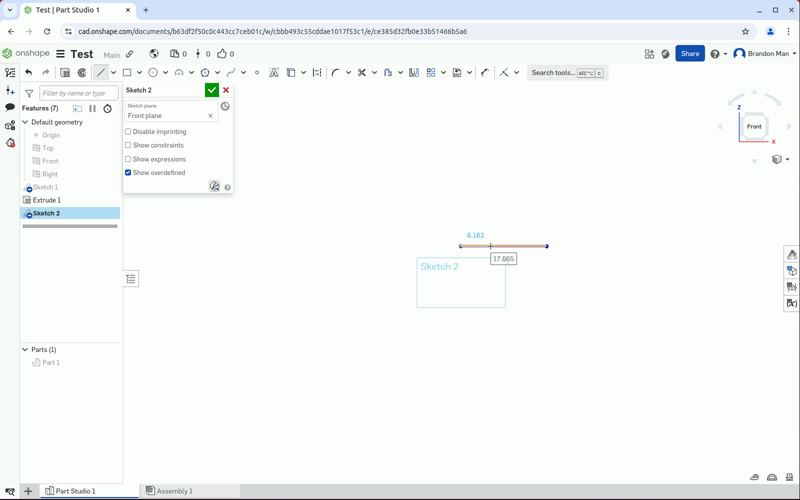
key_down(shift)
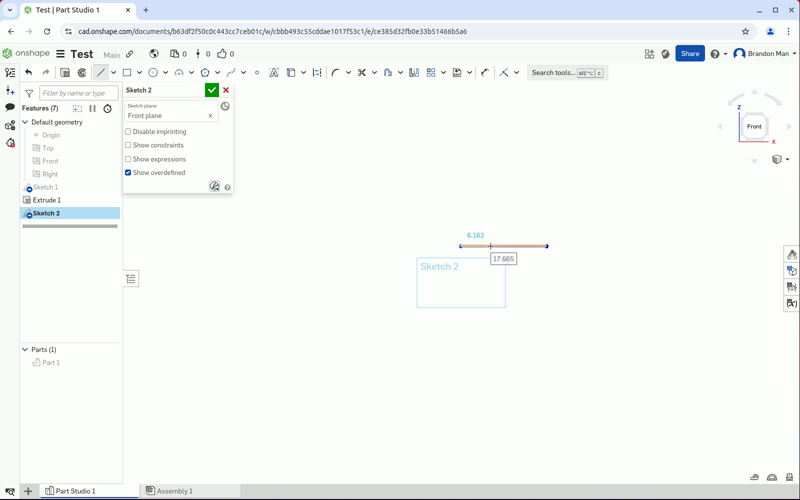
mouse_move(460, 246)
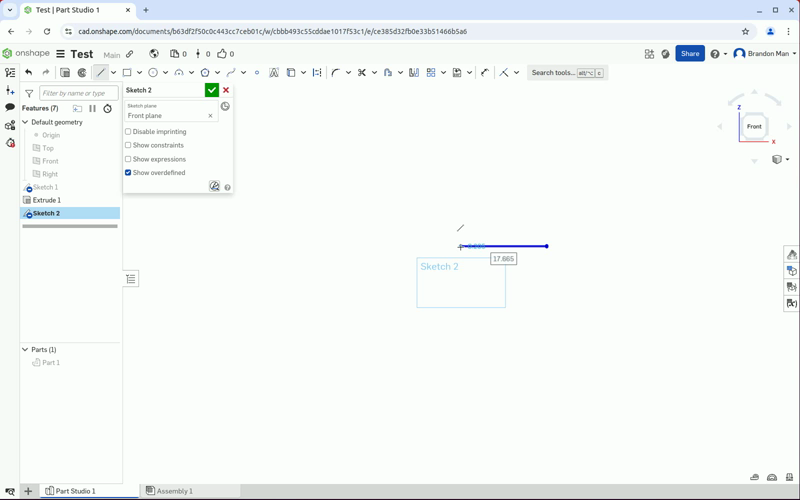
scroll(6)
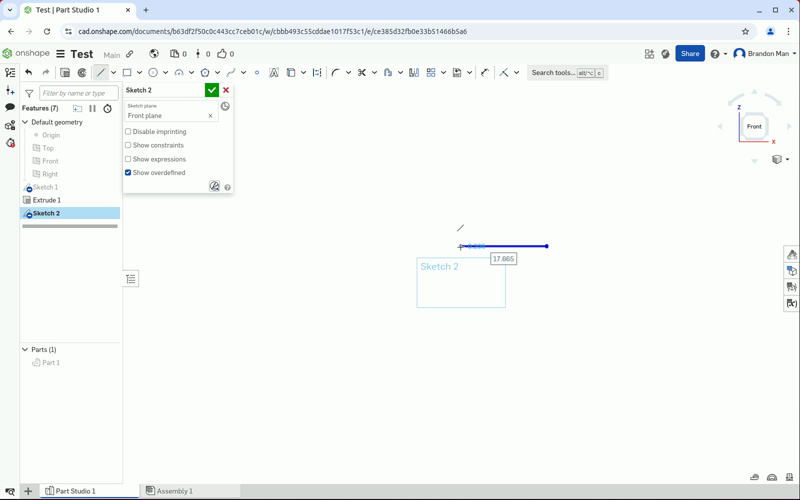
scroll(6)
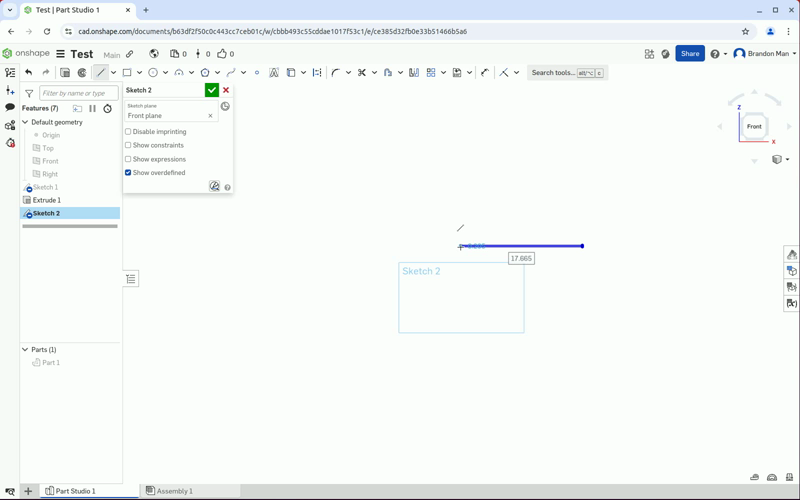
scroll(6)
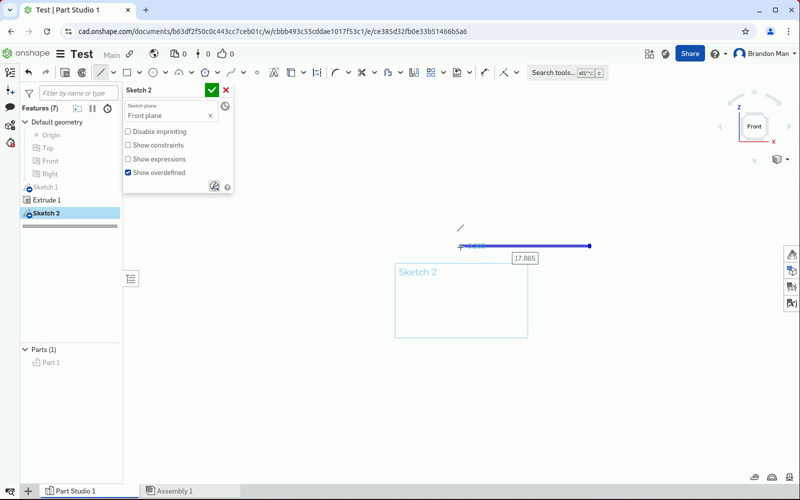
scroll(6)
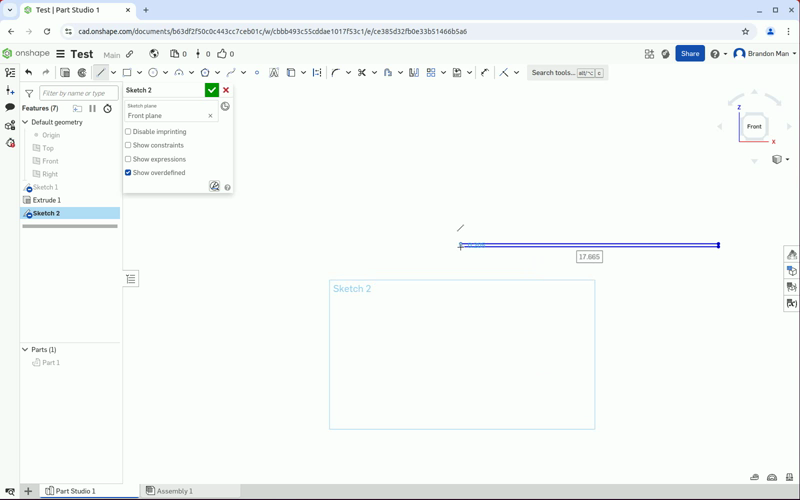
scroll(6)
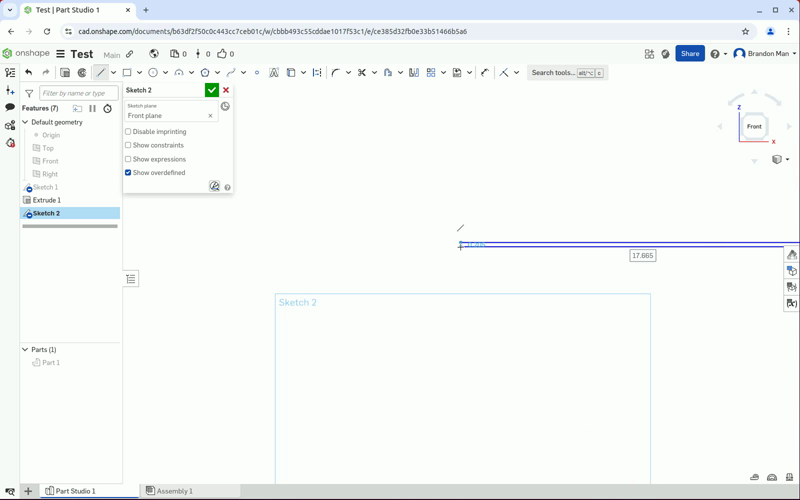
scroll(6)
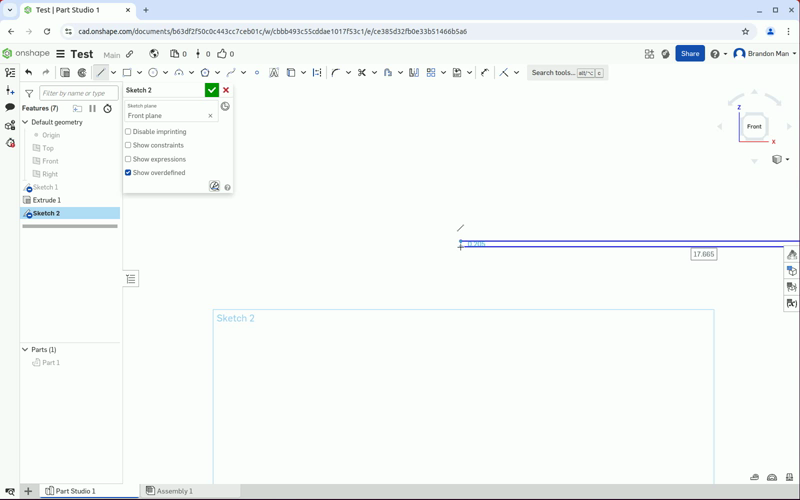
scroll(6)
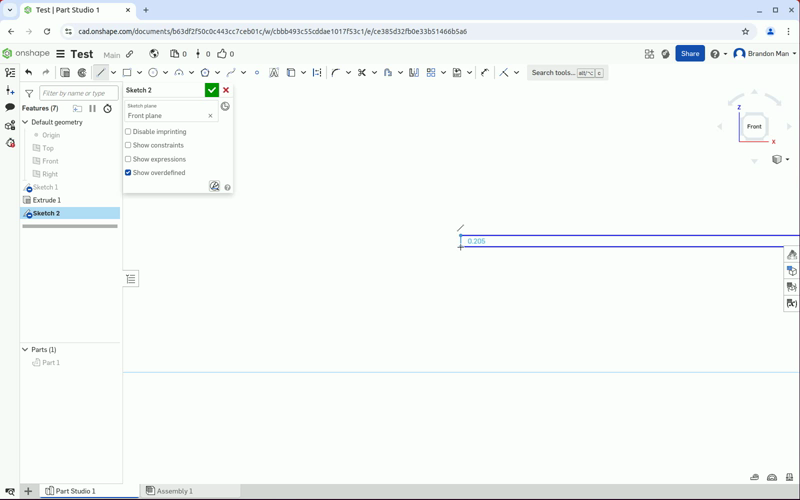
key_up(shift)
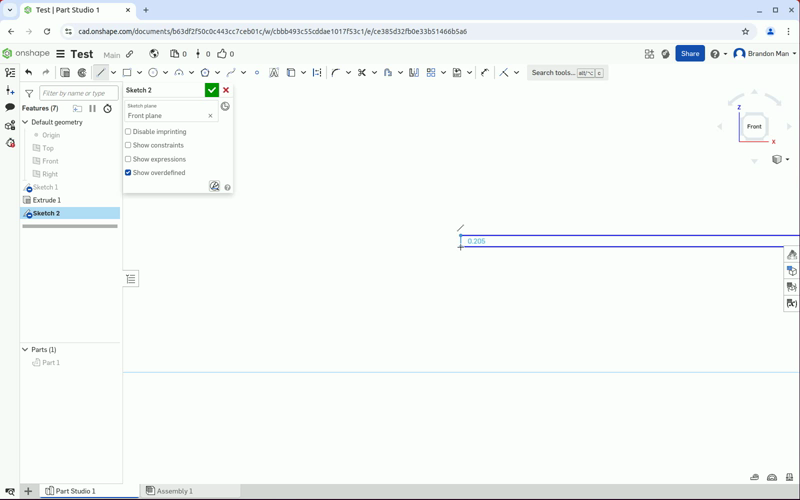
click(460, 246)
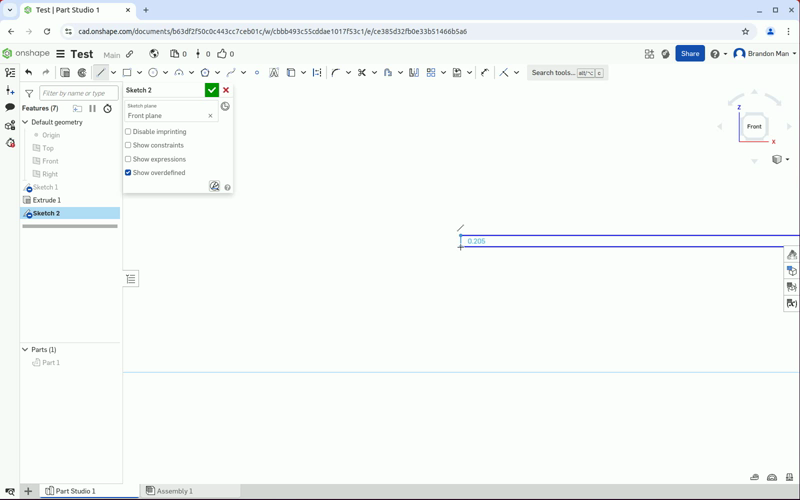
scroll(-6)
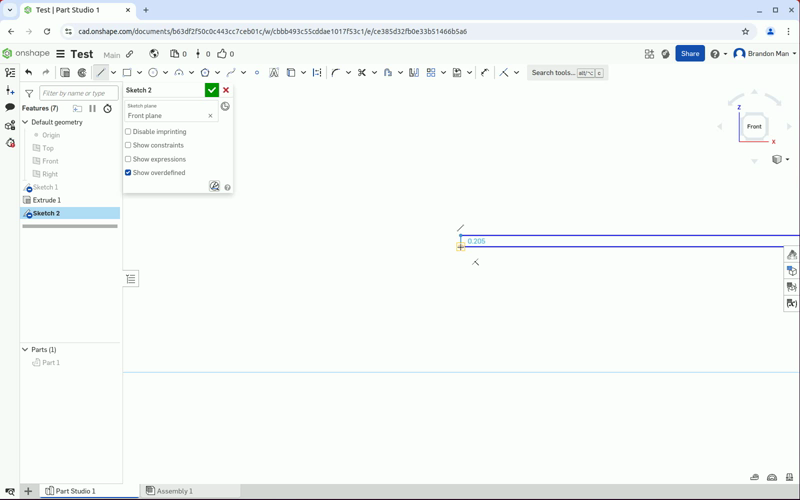
scroll(-6)
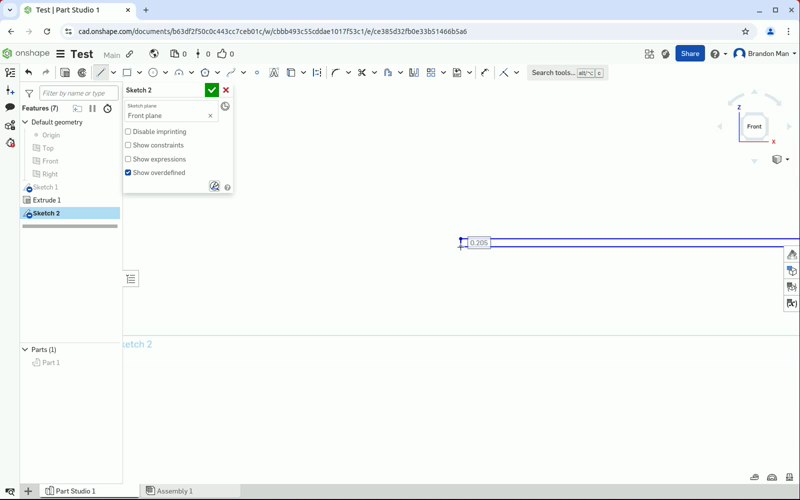
scroll(-6)
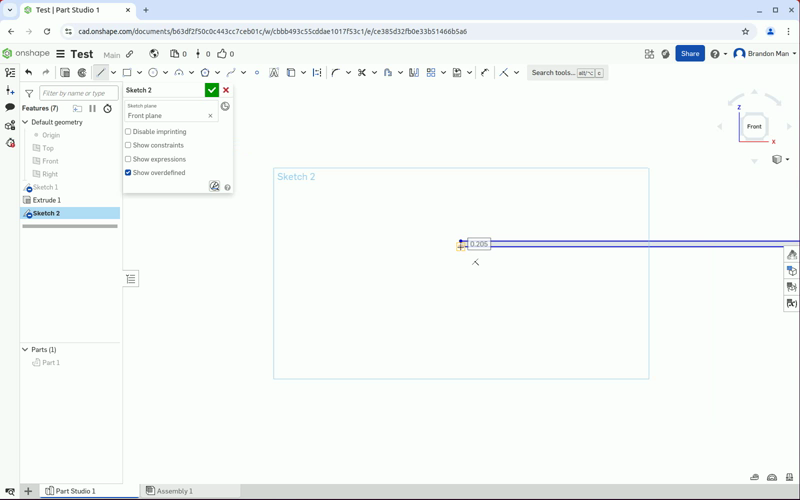
scroll(-6)
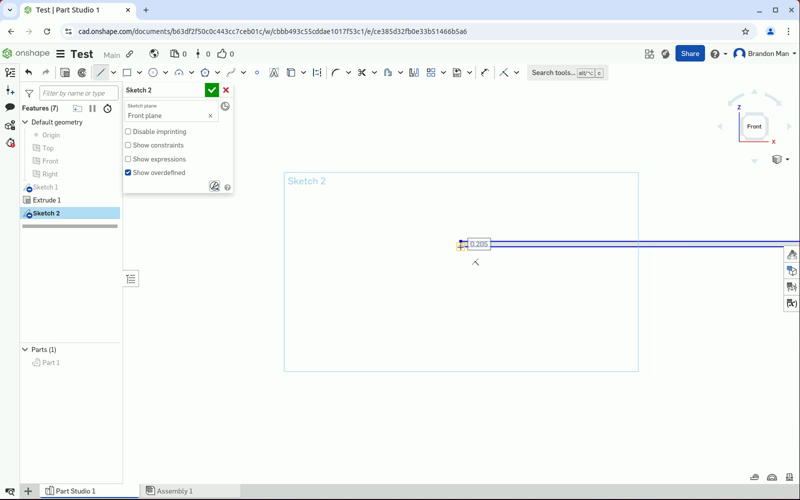
scroll(-6)
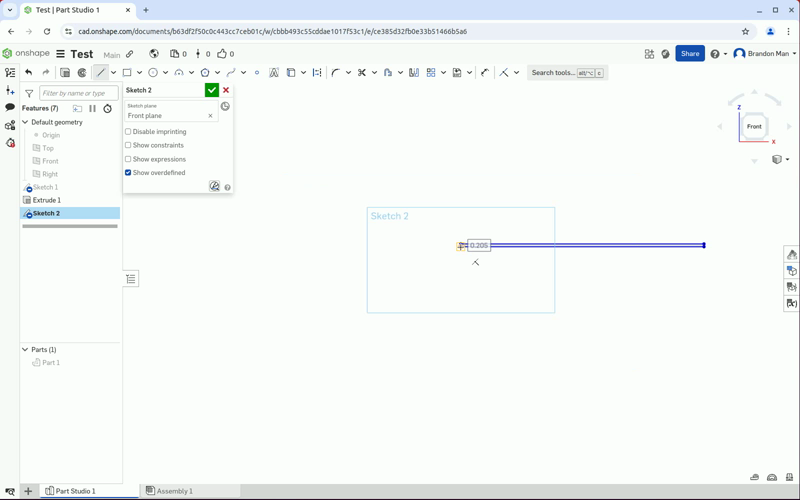
scroll(-6)
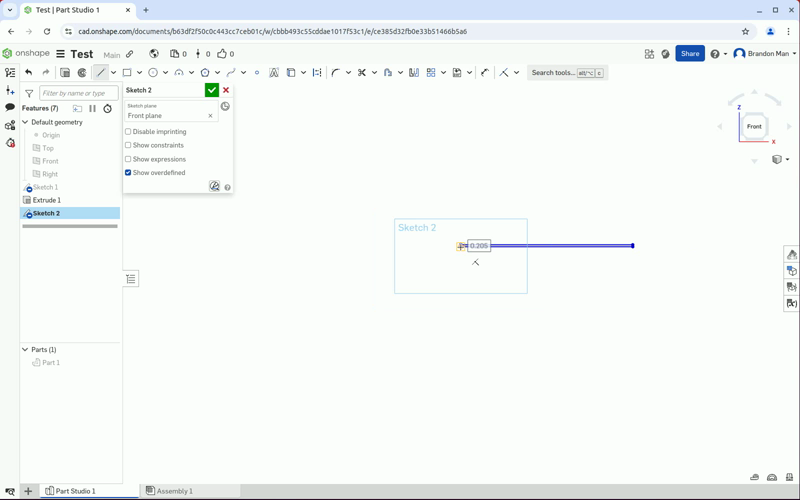
scroll(-6)
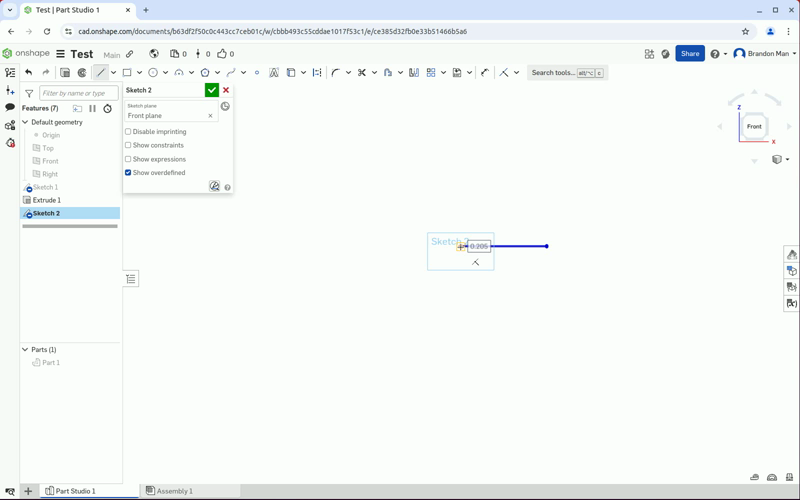
key(esc)
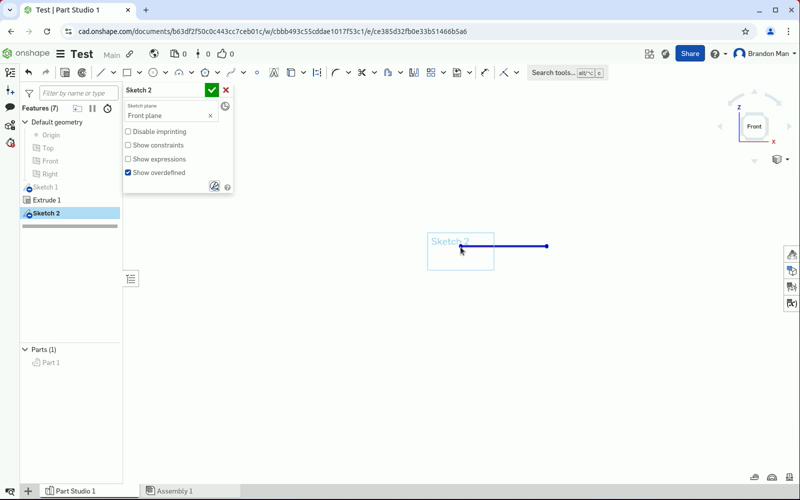
mouse_move(462, 246)
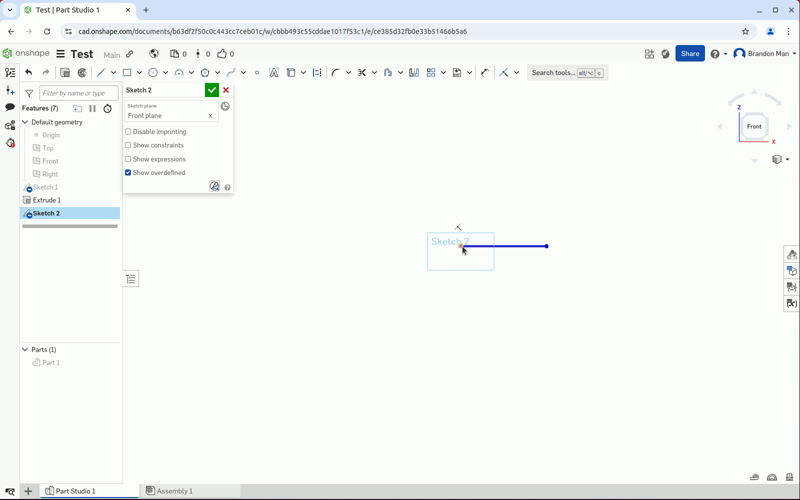
scroll(6)
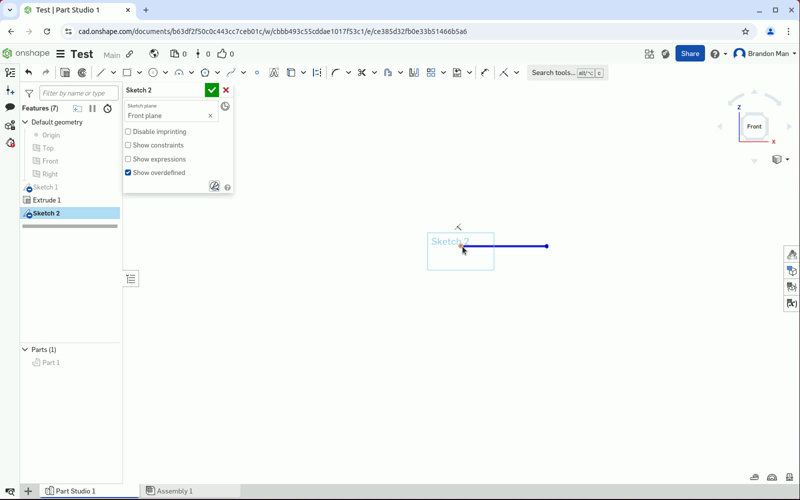
scroll(6)
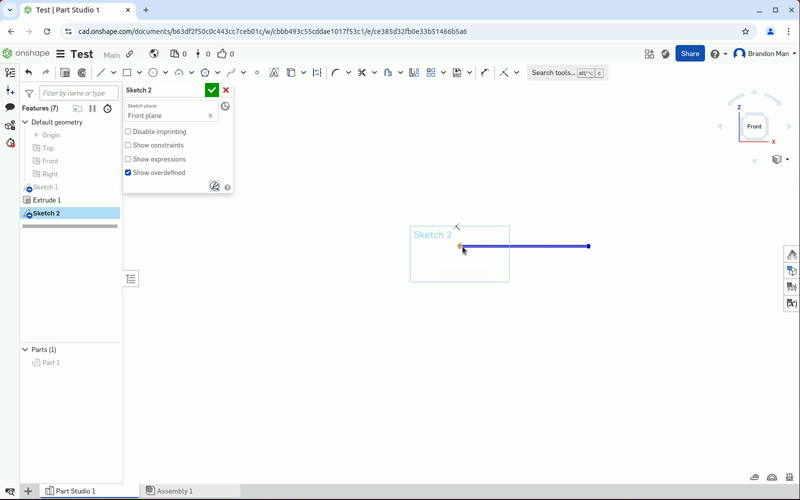
scroll(6)
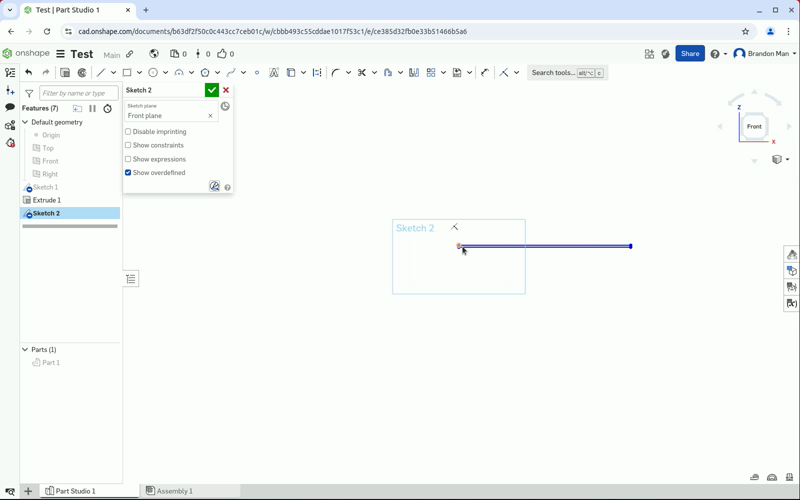
scroll(6)
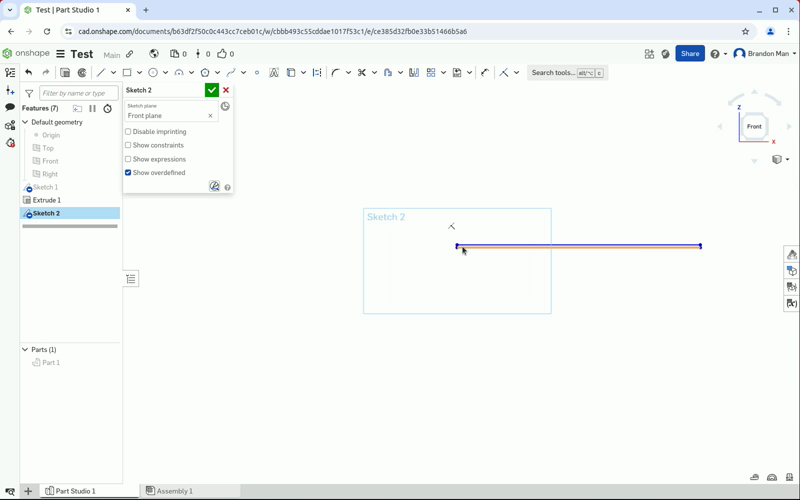
scroll(6)
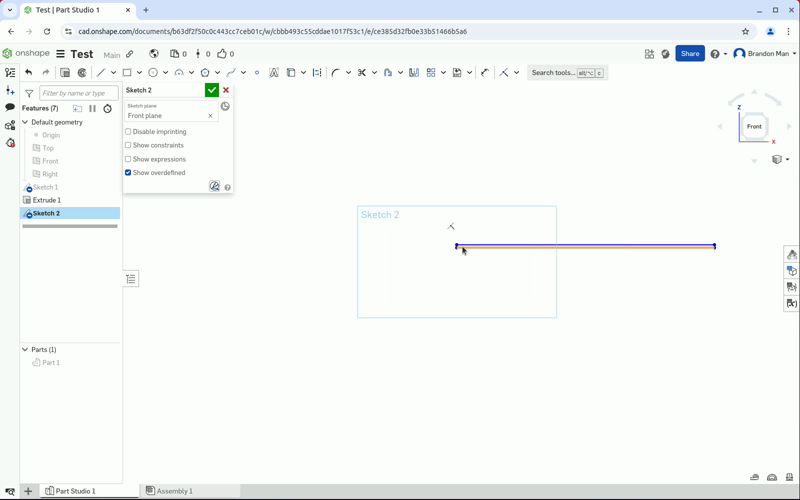
scroll(6)
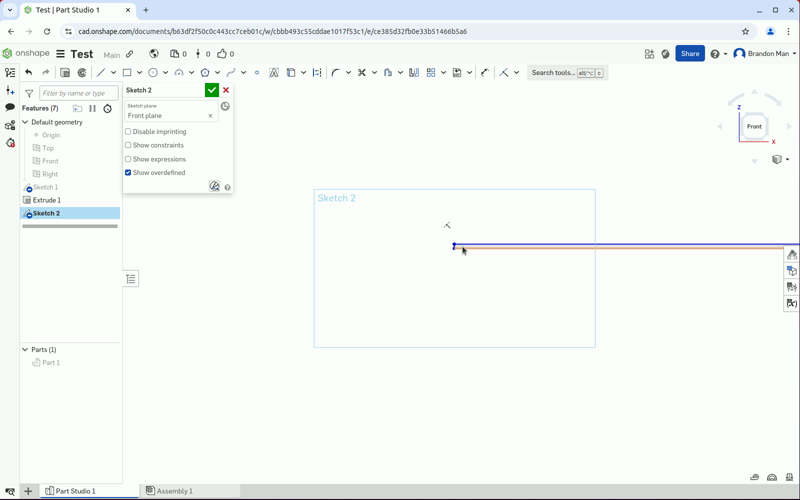
scroll(6)
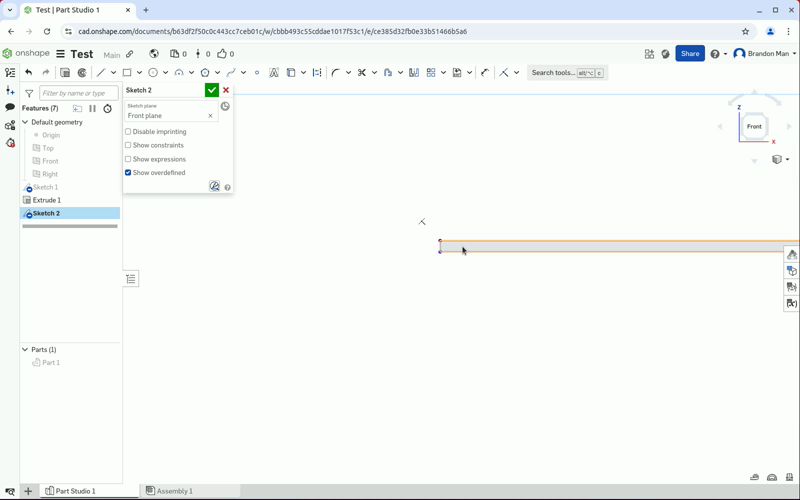
click(462, 246)
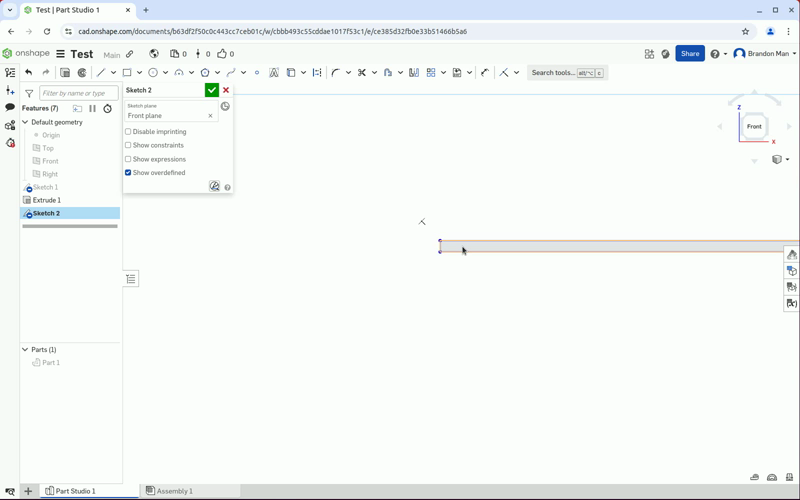
scroll(-6)
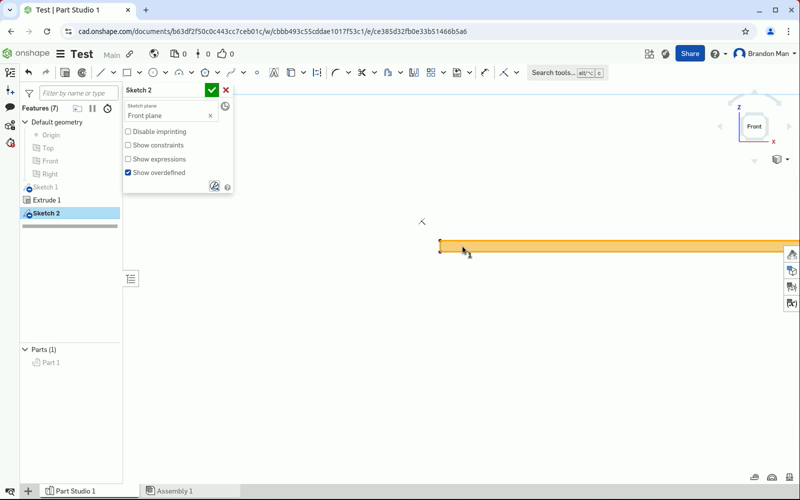
scroll(-6)
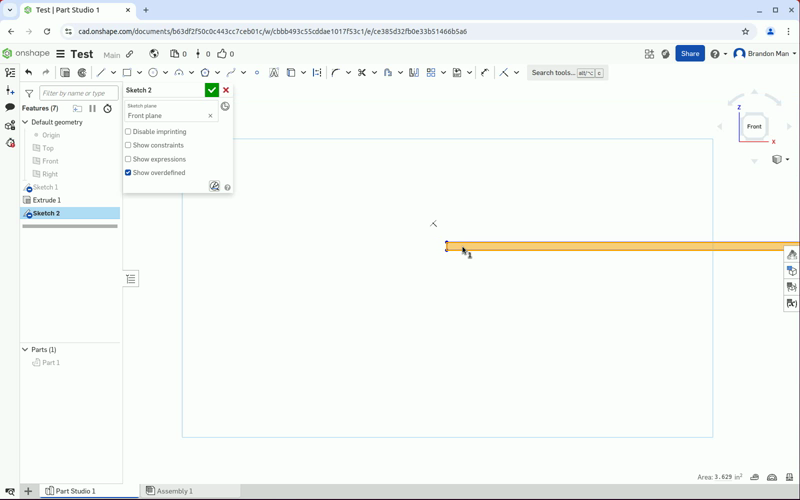
scroll(-6)
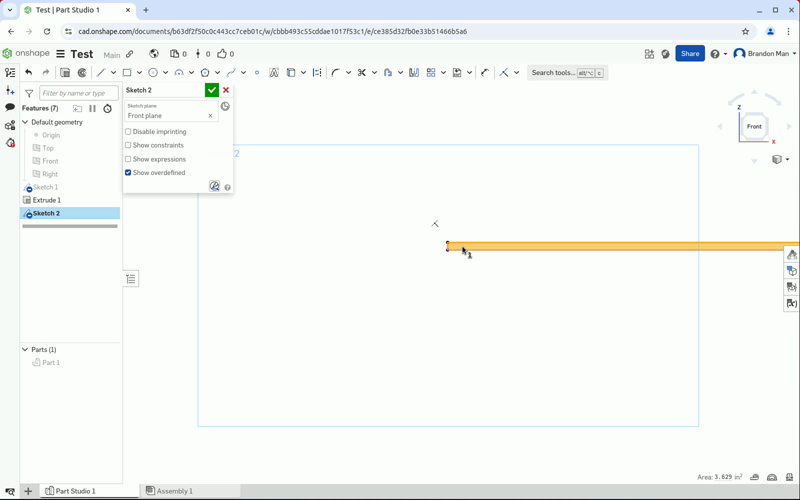
scroll(-6)
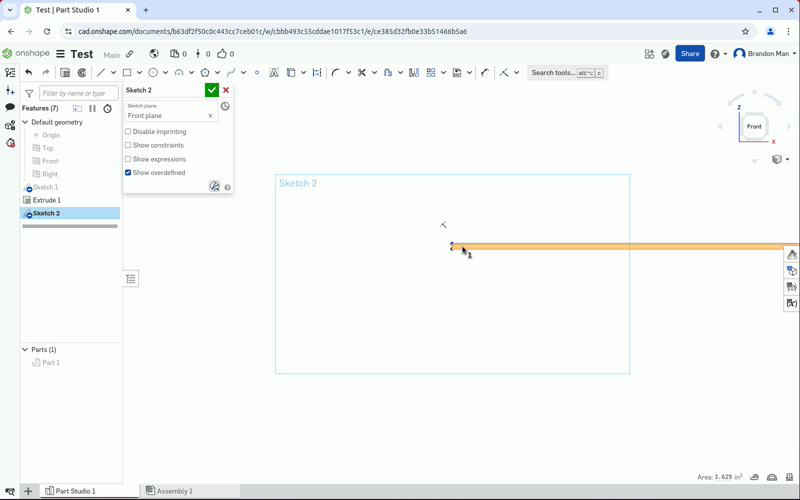
scroll(-6)
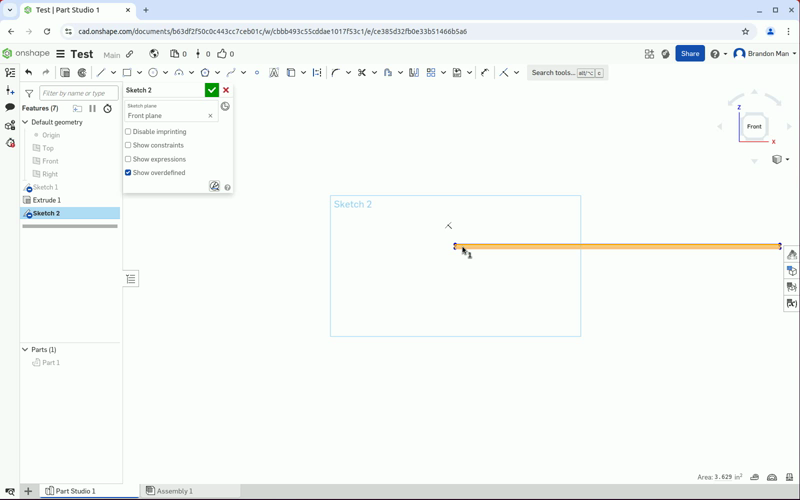
scroll(-6)
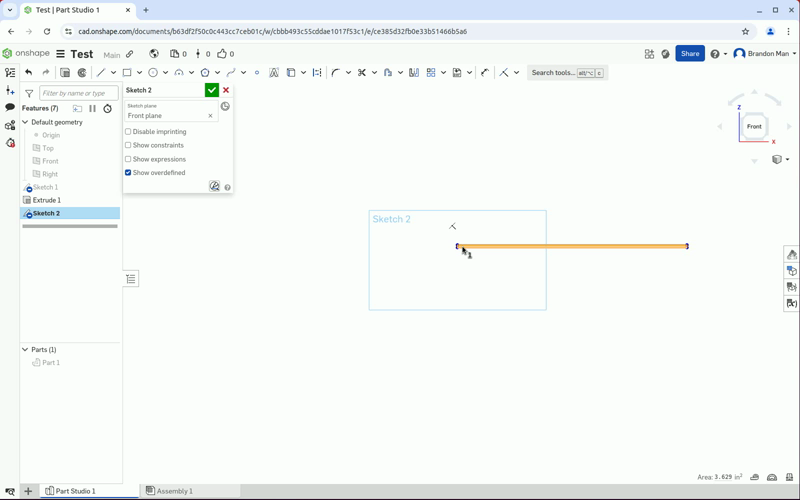
scroll(-6)
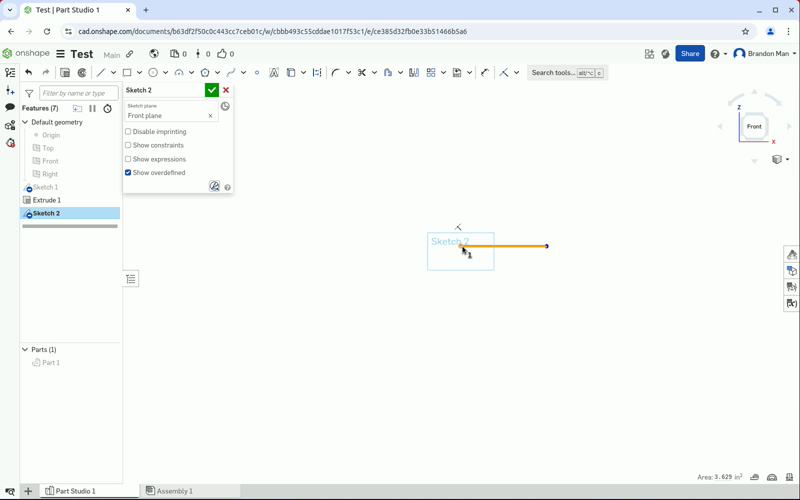
mouse_move(73, 352)
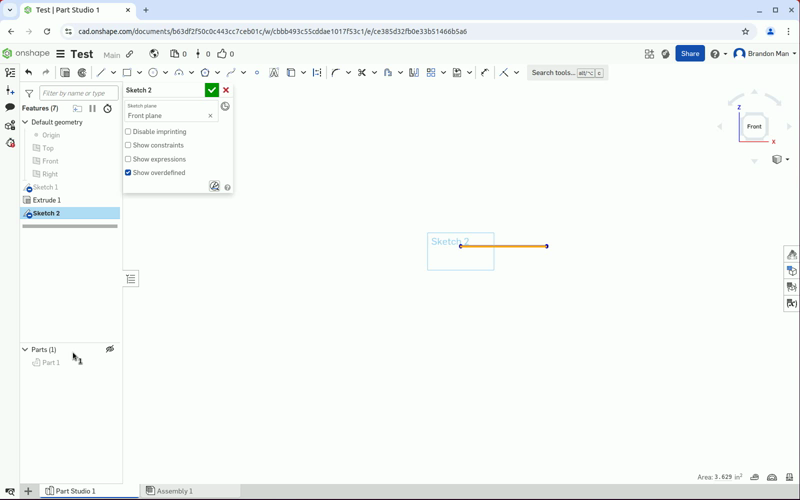
key(shift+y)
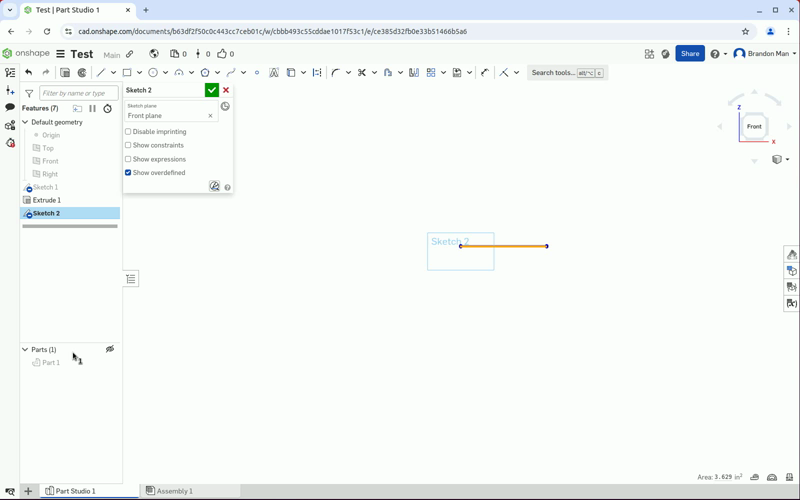
key(shift+e)
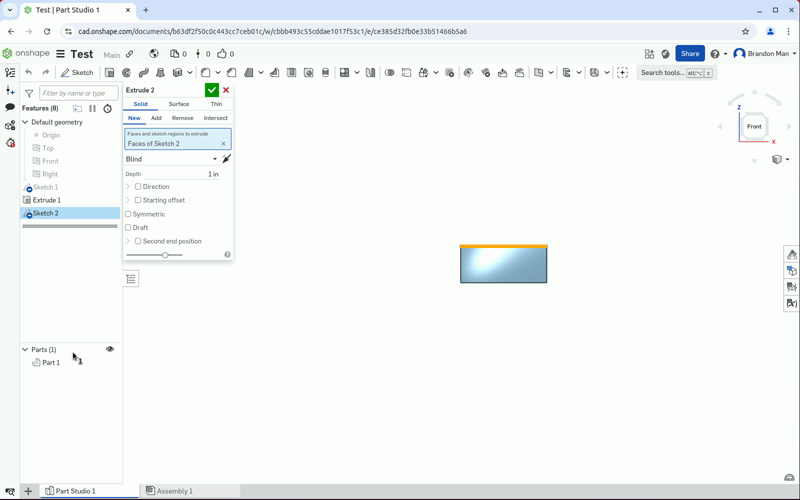
mouse_move(143, 106)
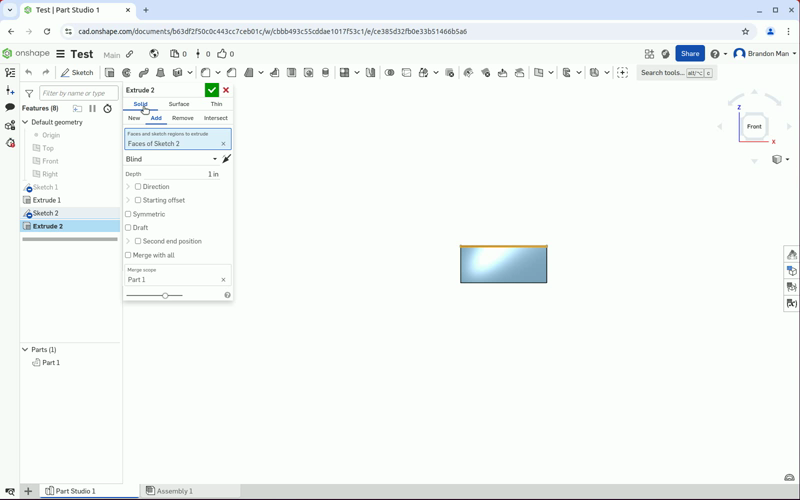
click(143, 106)
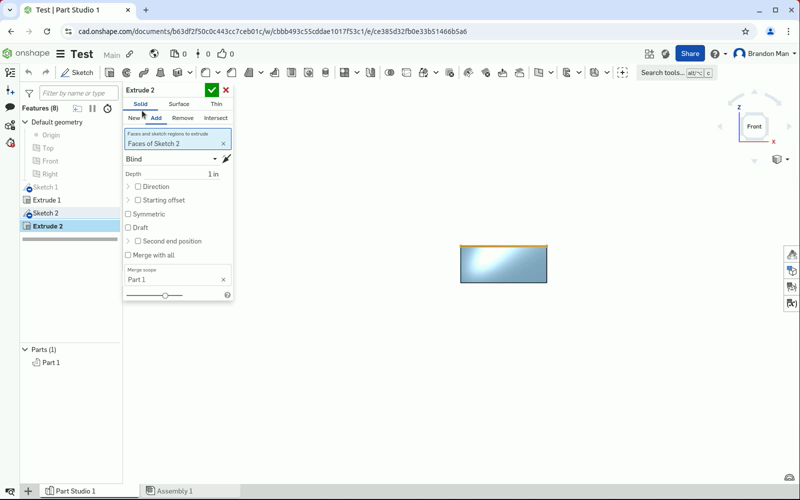
mouse_move(137, 120)
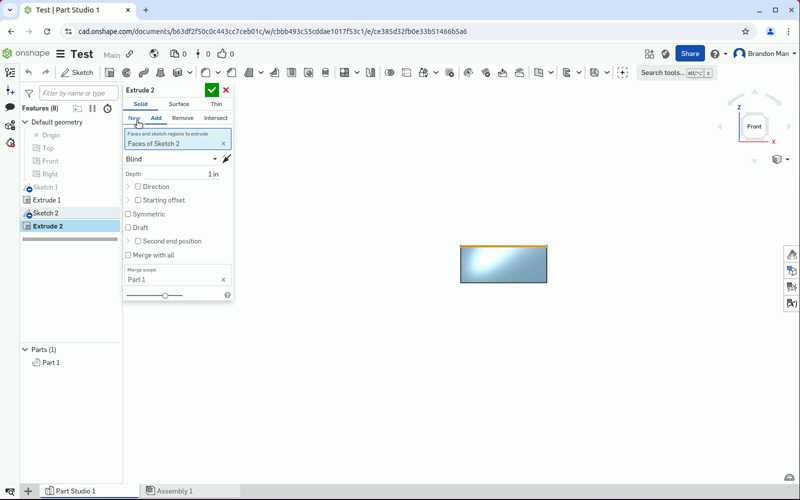
click(137, 120)
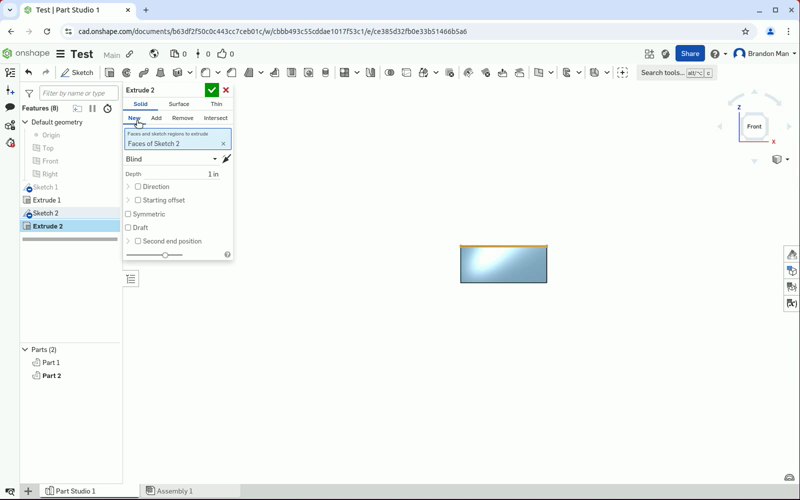
key(tab, 4)
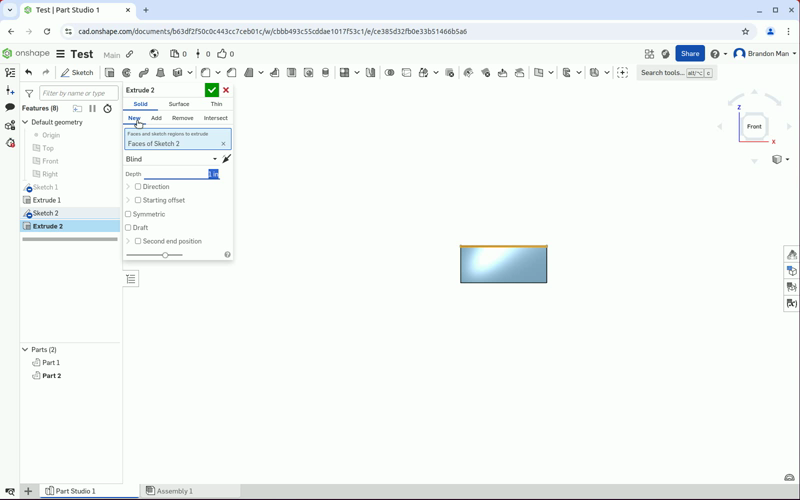
text(23.108)
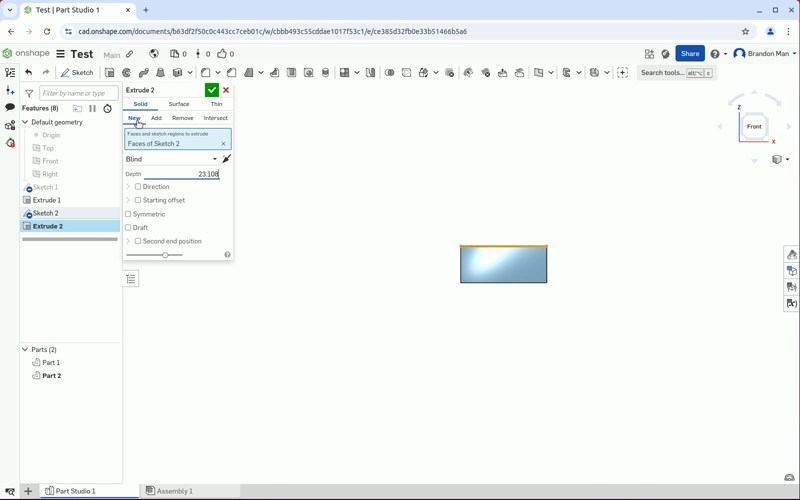
key(enter)
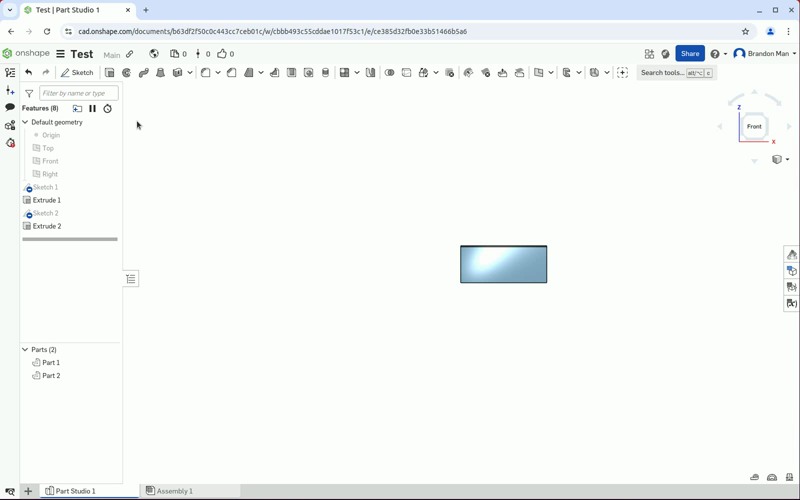
key(shift+h)
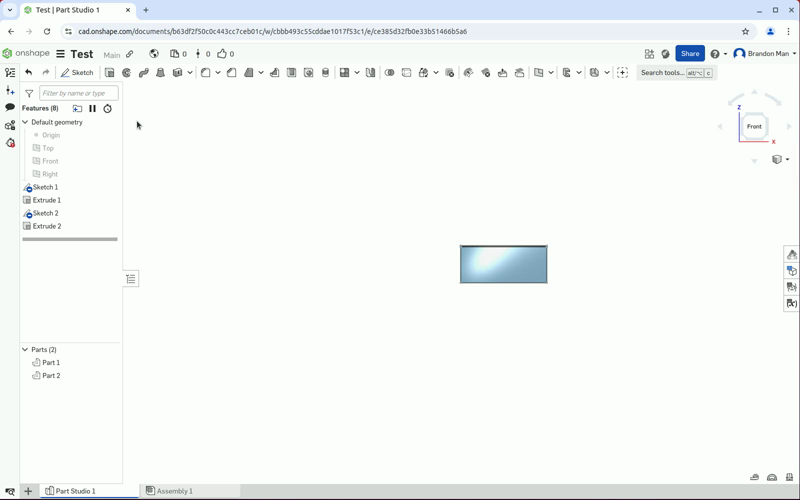
key(shift+h)
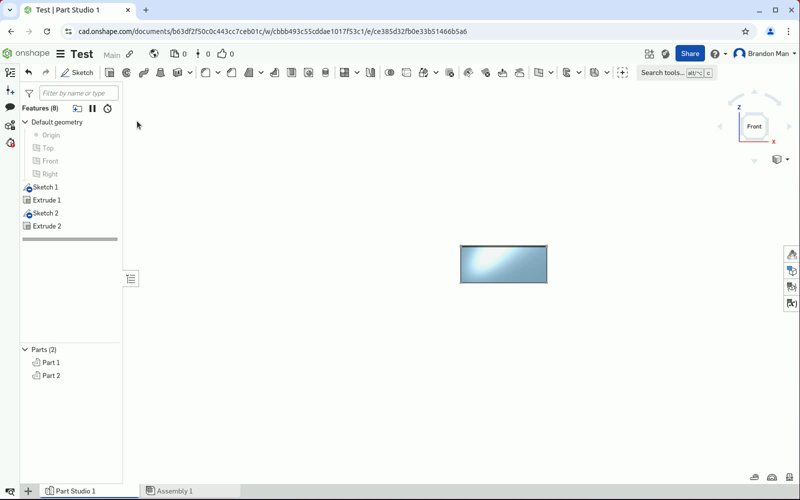
key(shift+7)
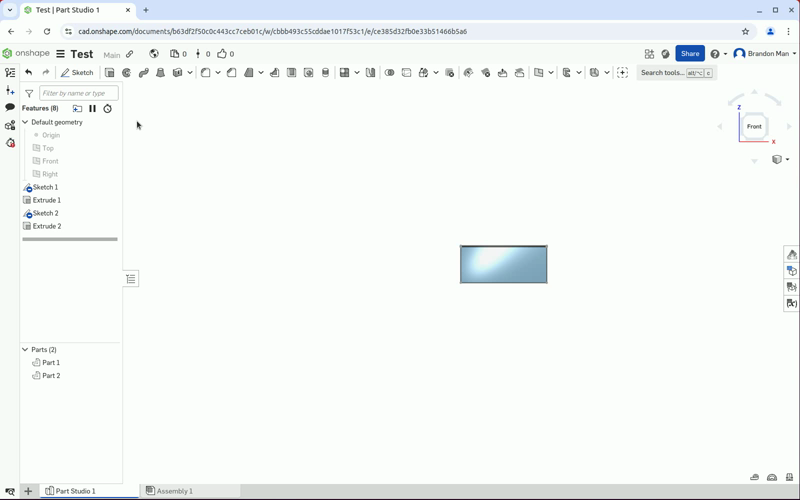
key(left, 2)
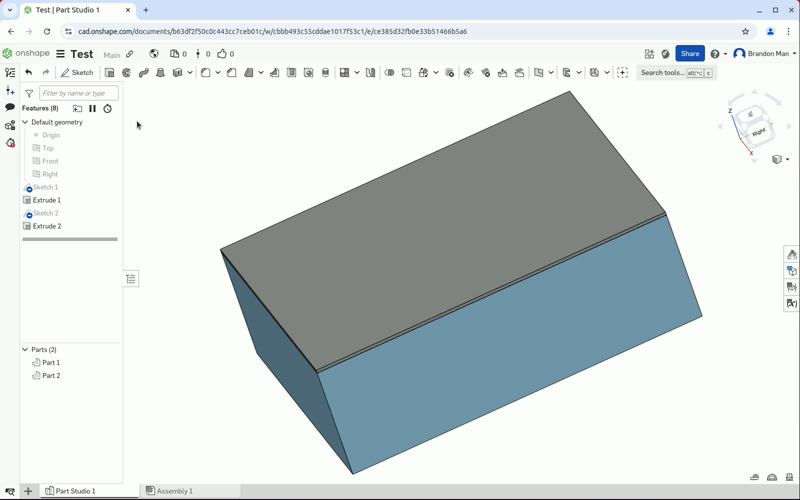
key(down, 2)
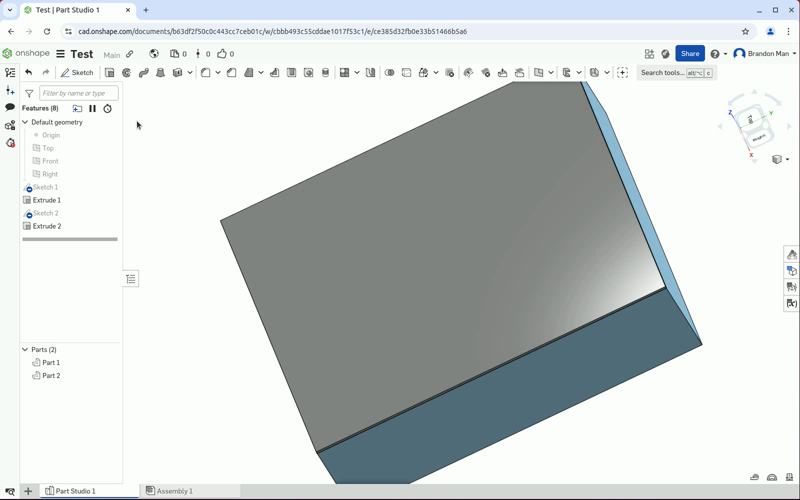
key(up, 2)
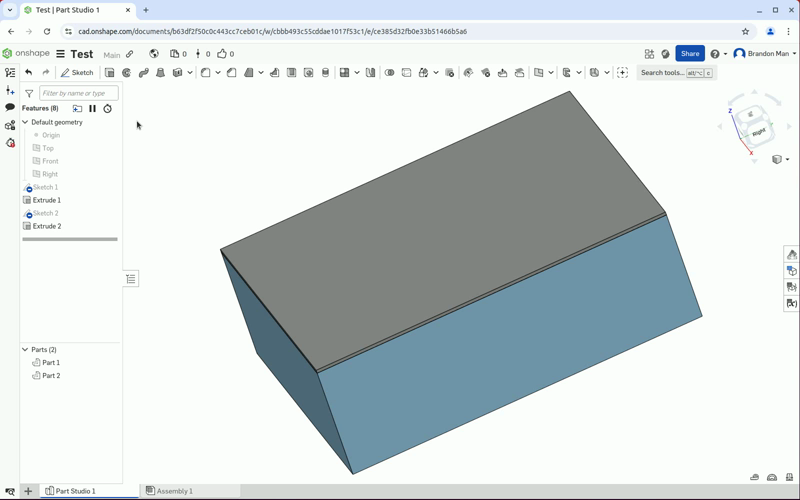
key(right, 2)
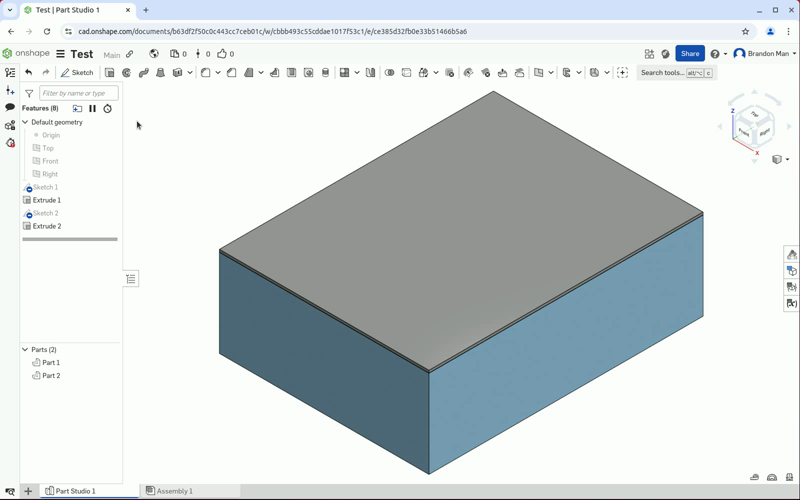
mouse_move(73, 189)
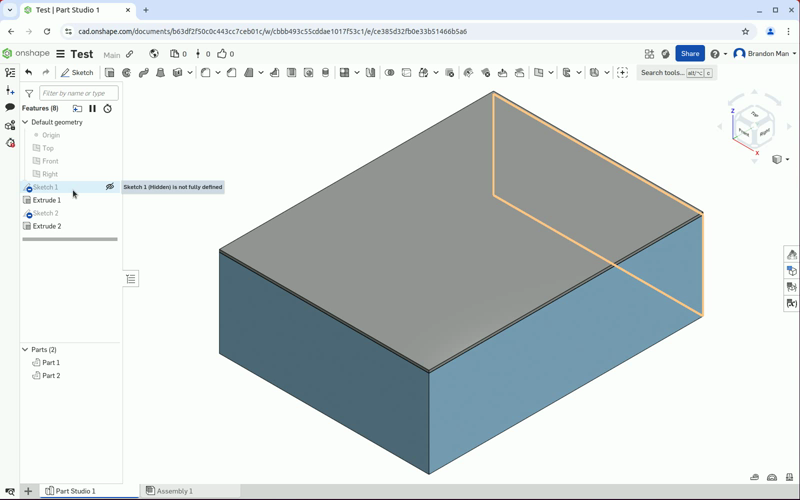
click(73, 189)